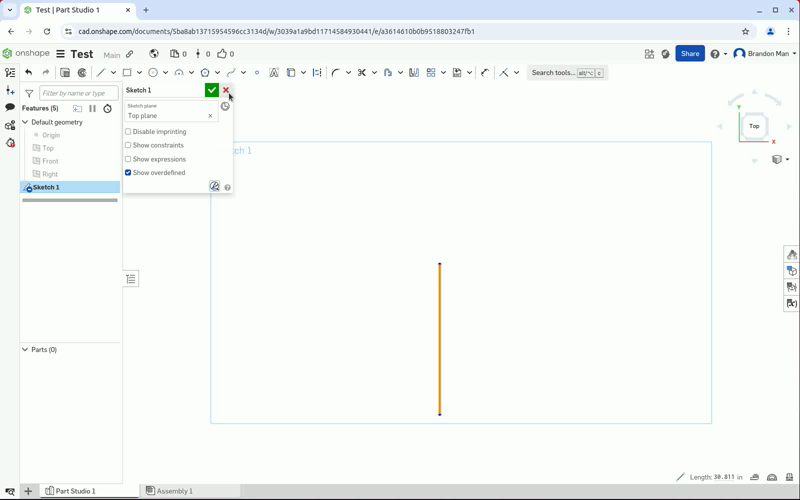
key(shift+h)
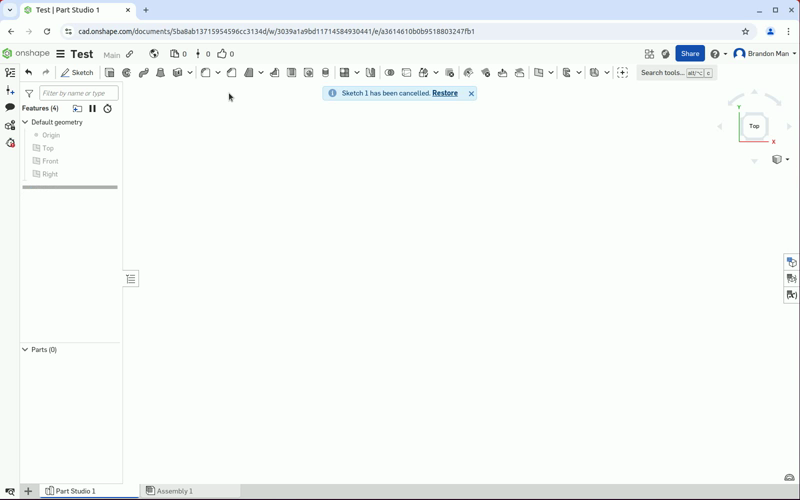
mouse_move(73, 352)
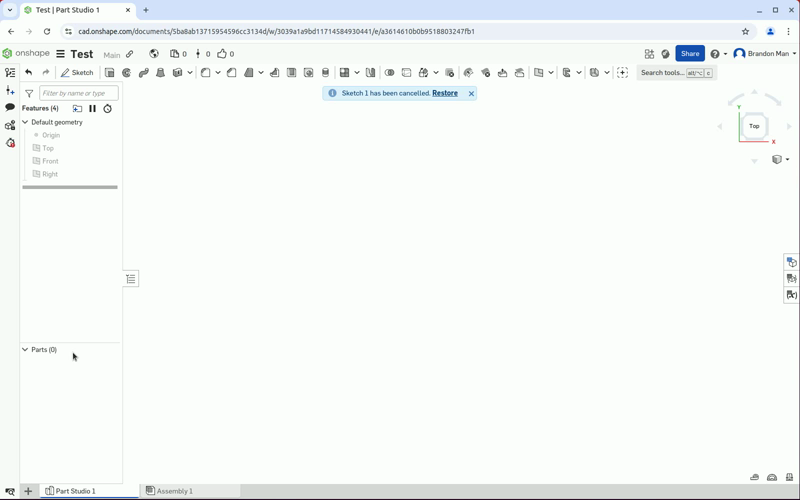
key(y)
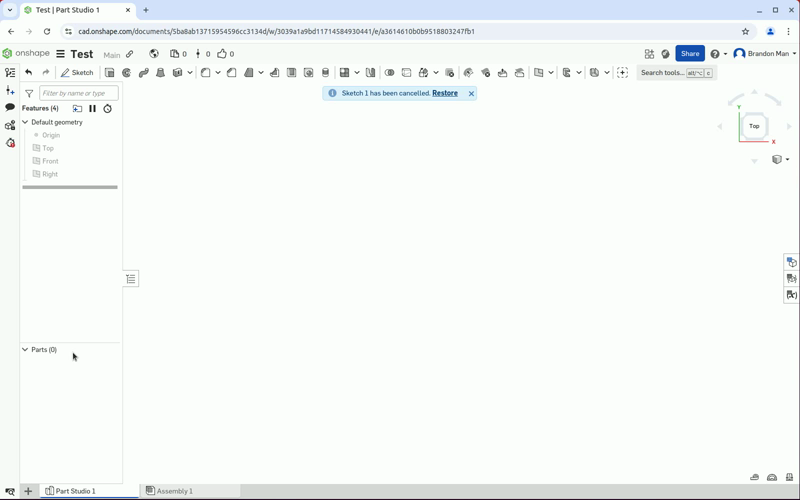
key(shift+p)
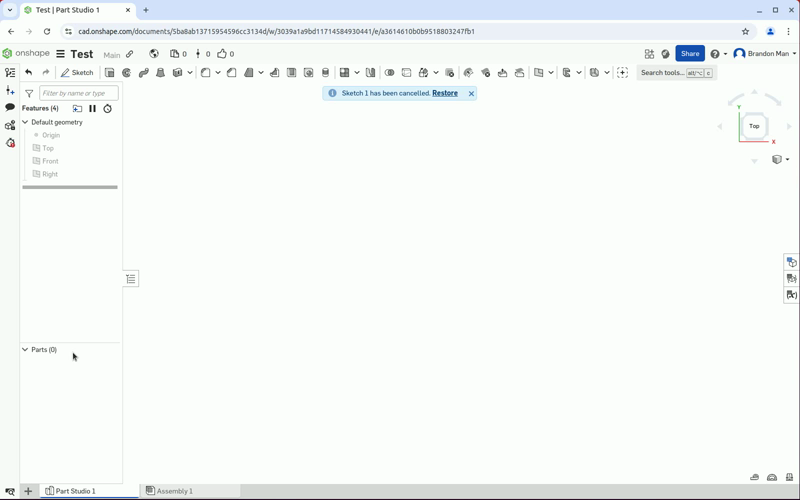
key(space)
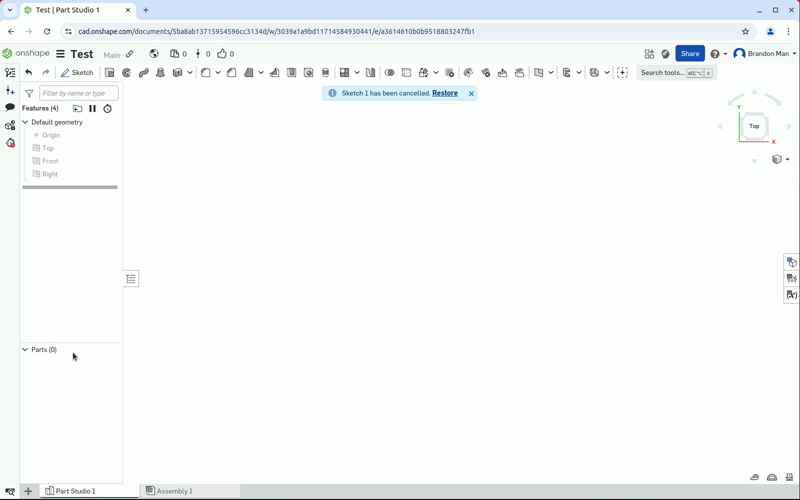
key_down(shift)
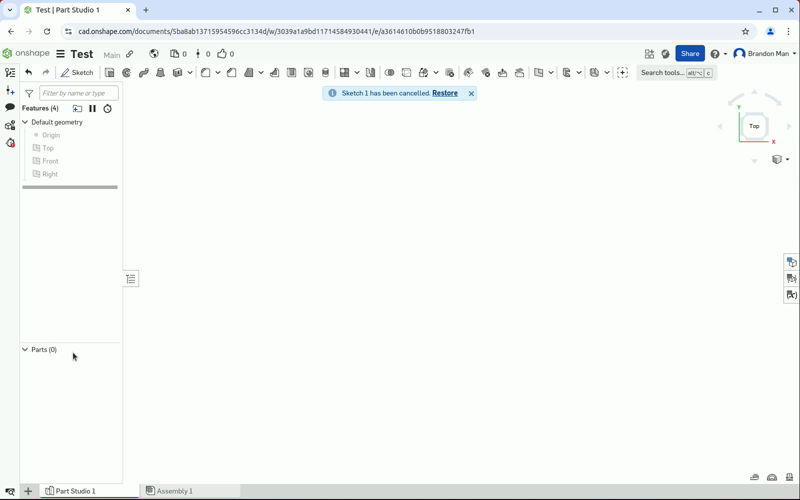
key(up)
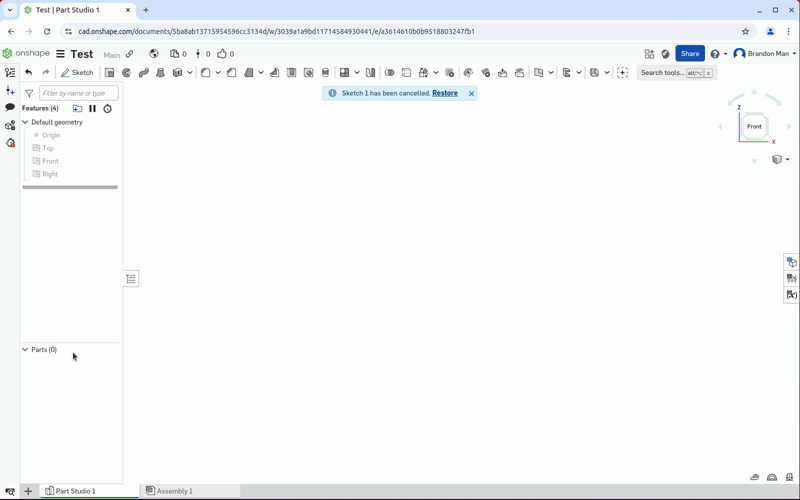
key_up(shift)
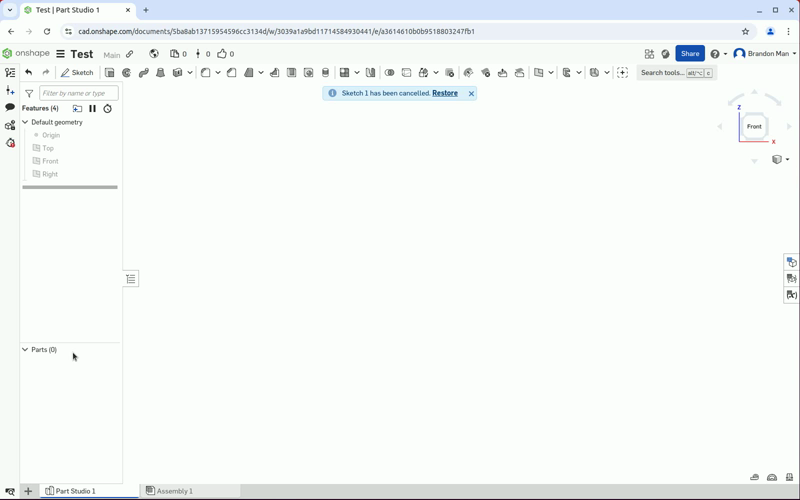
mouse_move(73, 352)
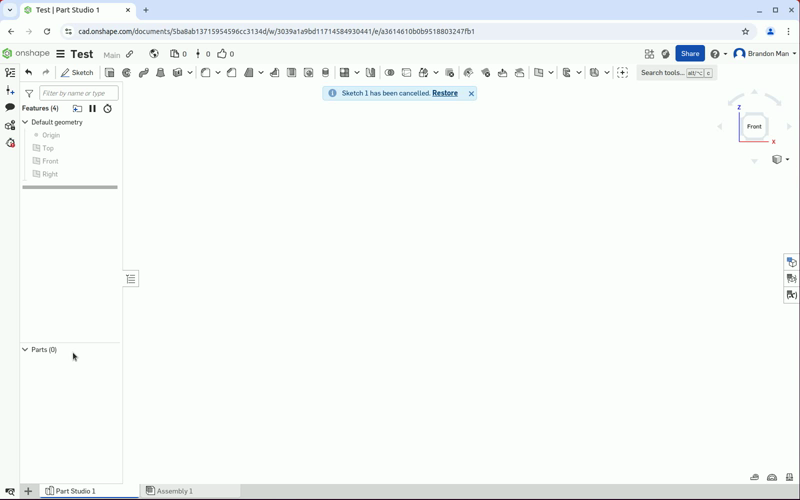
key(shift+y)
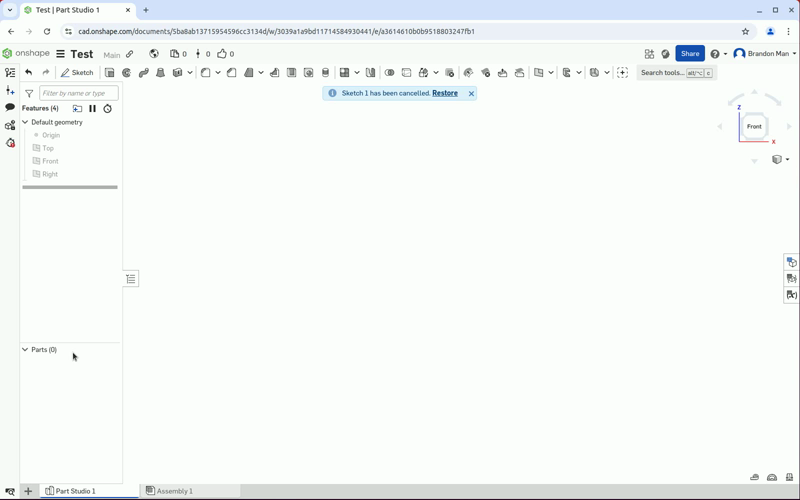
key(shift+s)
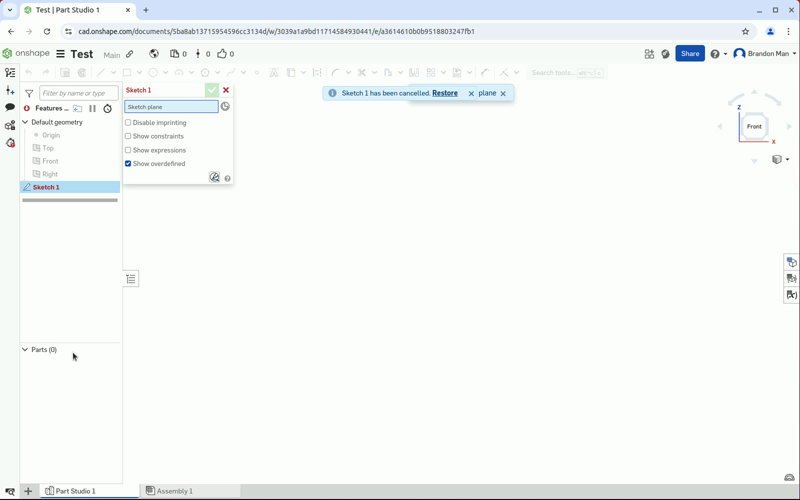
mouse_move(73, 163)
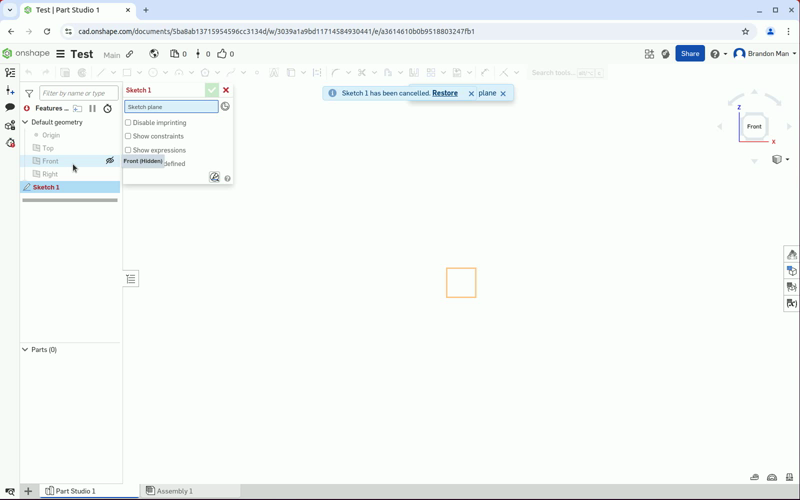
click(73, 163)
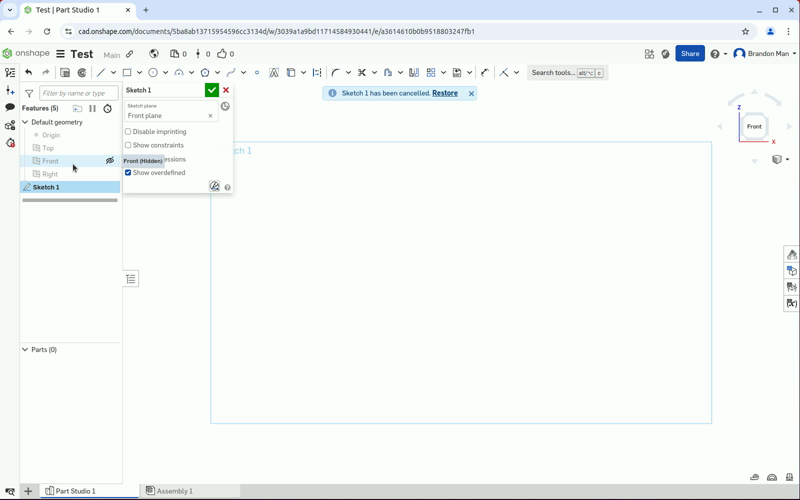
mouse_move(73, 352)
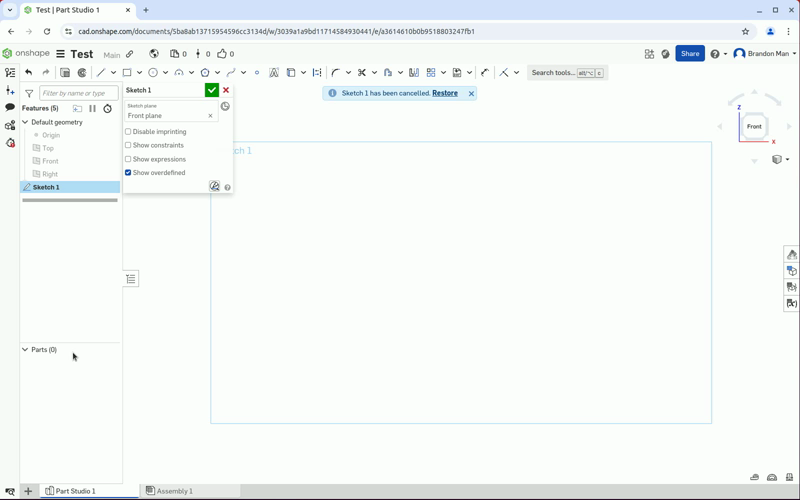
key(y)
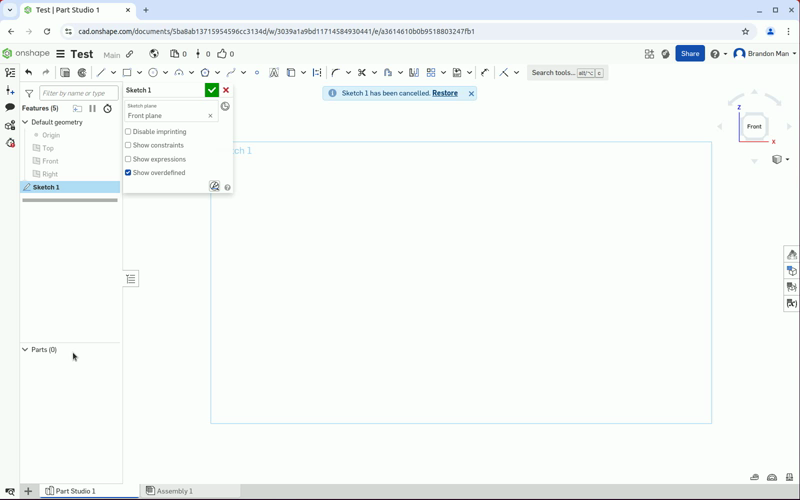
key(l)
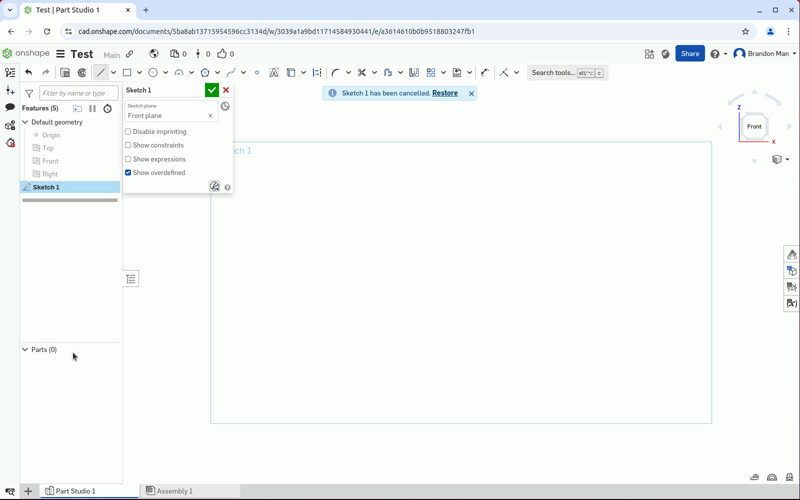
key_down(shift)
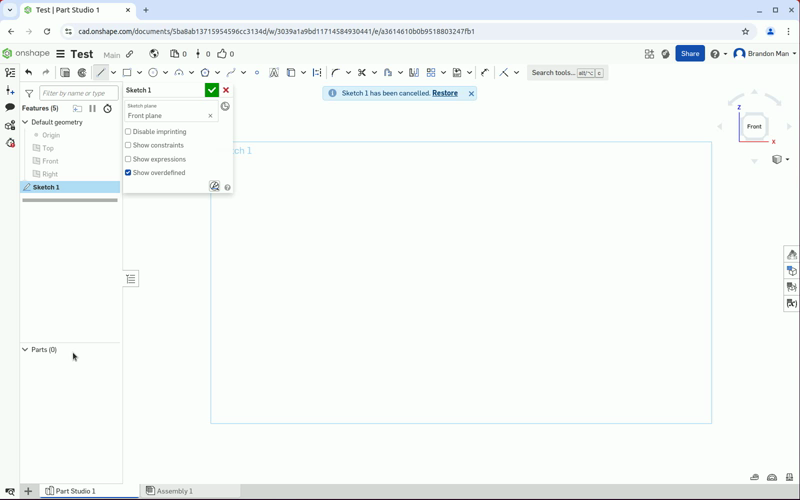
mouse_move(348, 322)
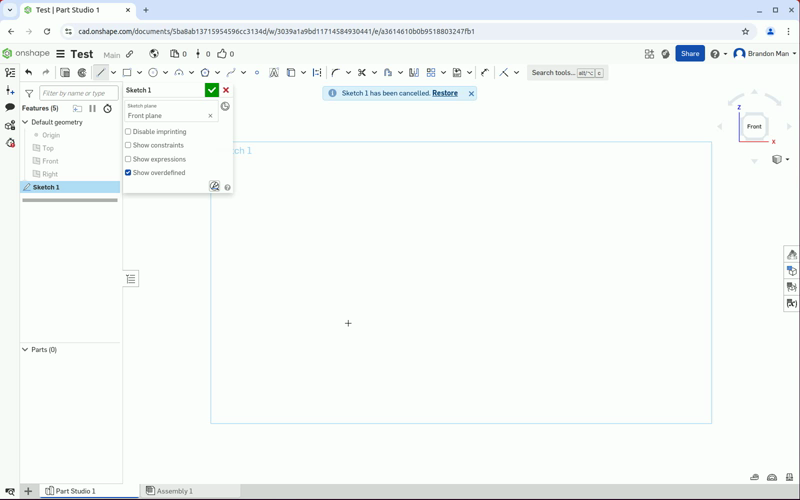
click(348, 322)
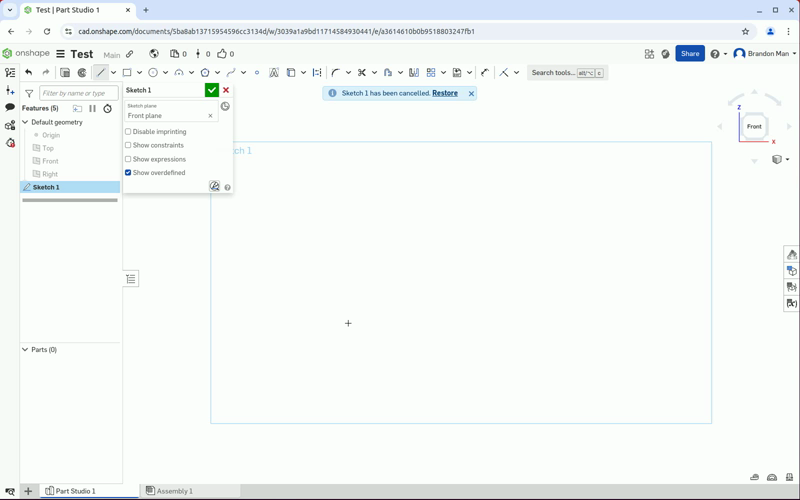
key_up(shift)
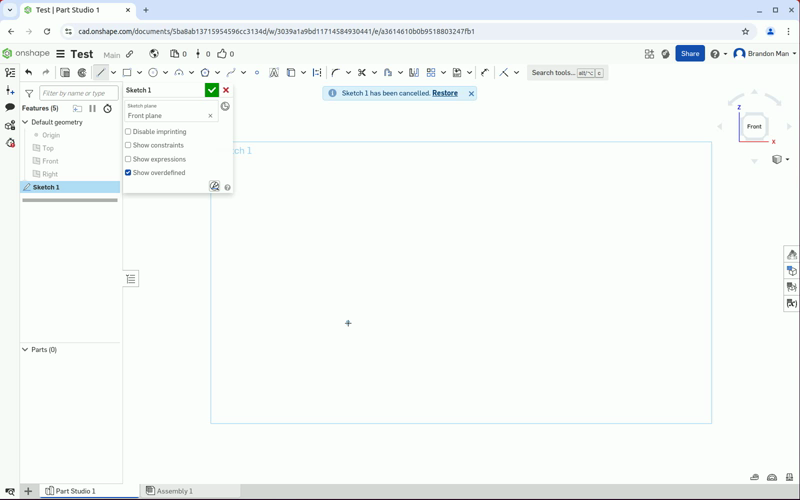
key_down(shift)
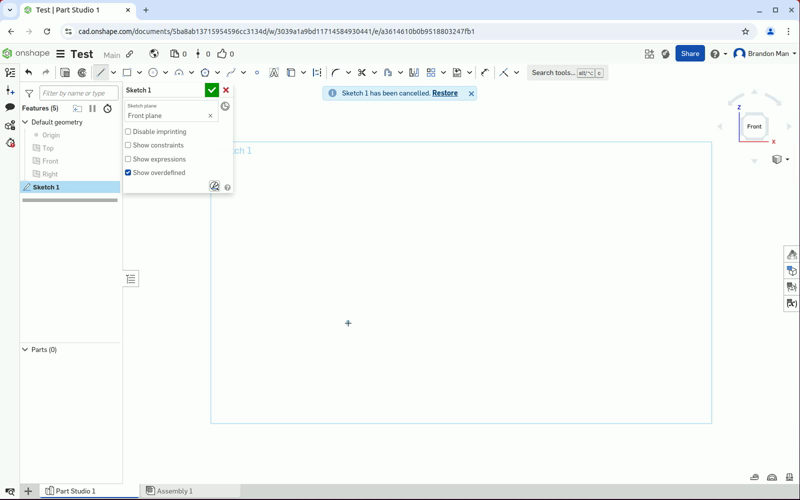
mouse_move(565, 322)
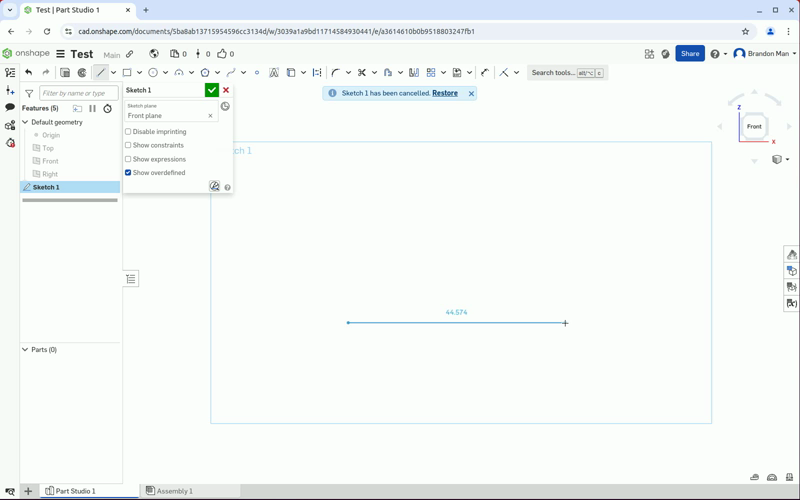
click(565, 322)
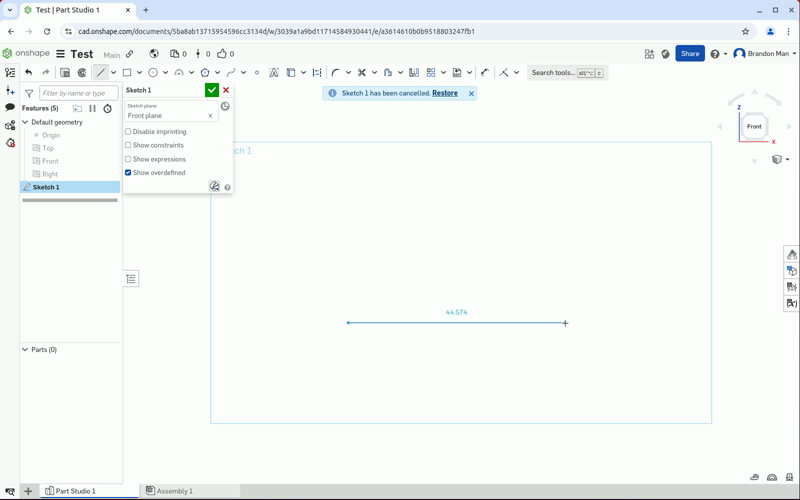
key_up(shift)
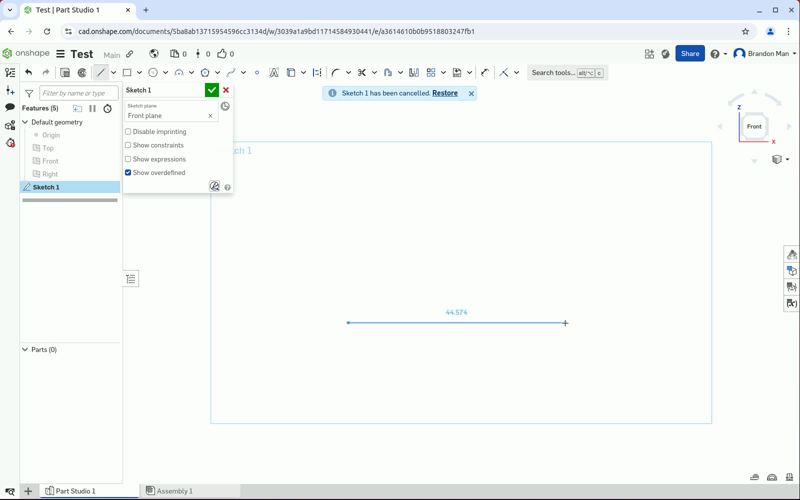
key_down(shift)
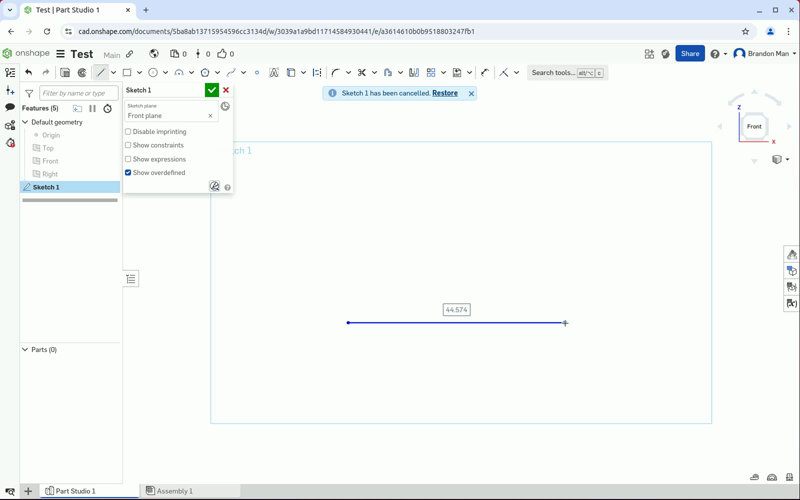
mouse_move(565, 213)
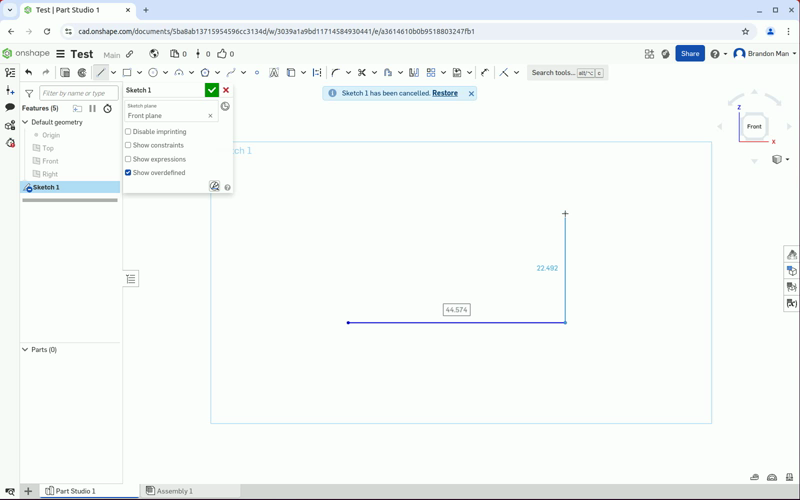
click(565, 213)
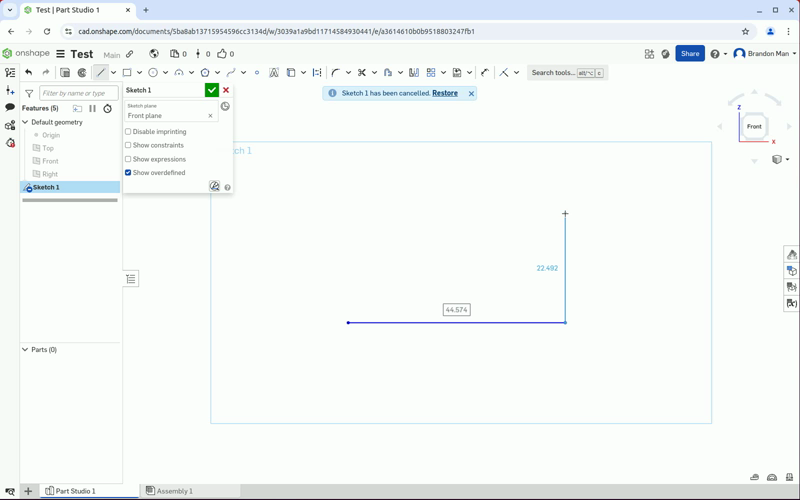
key_up(shift)
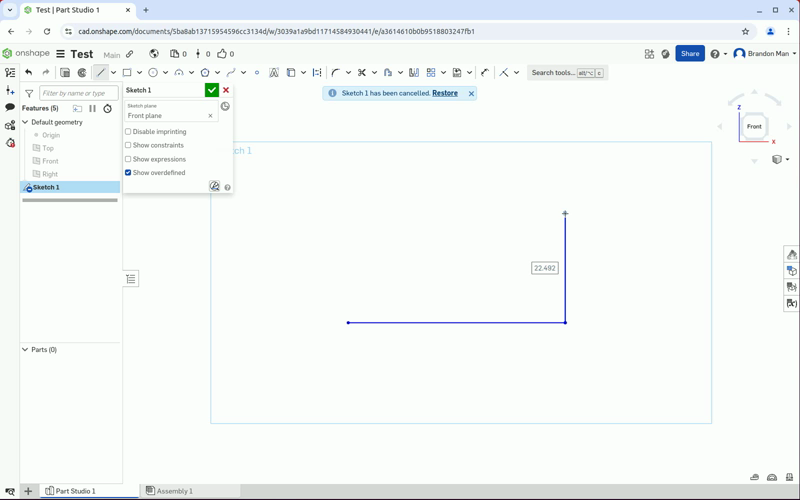
key_down(shift)
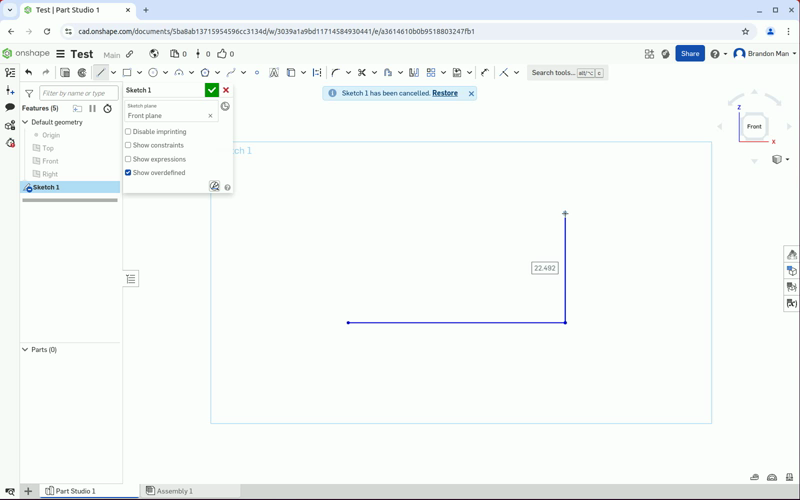
mouse_move(348, 213)
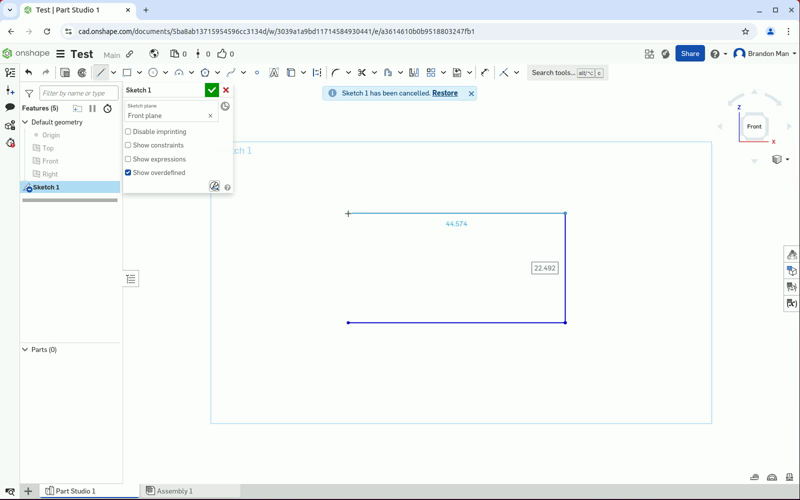
click(348, 213)
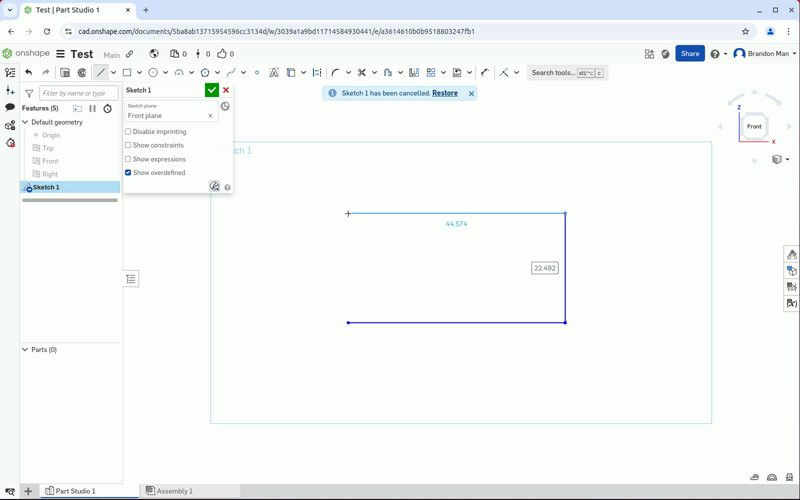
key_up(shift)
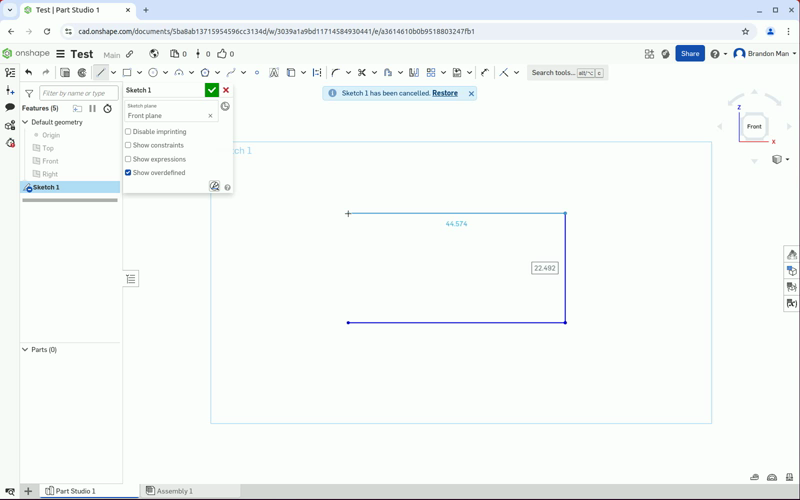
key_down(shift)
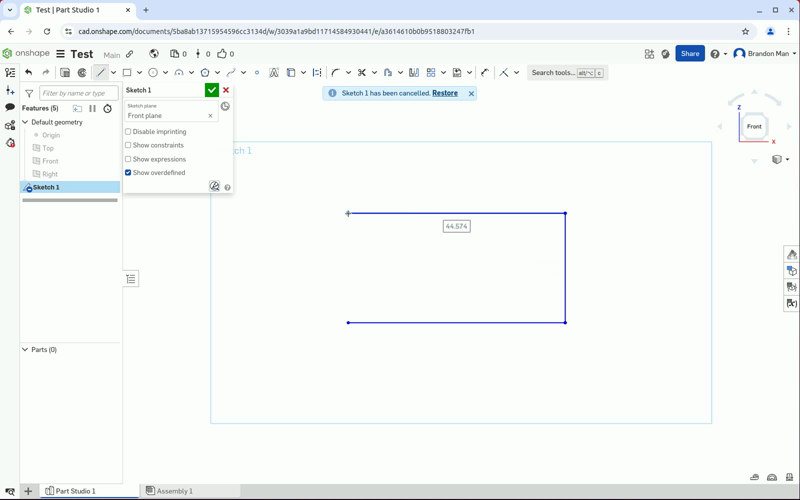
mouse_move(348, 322)
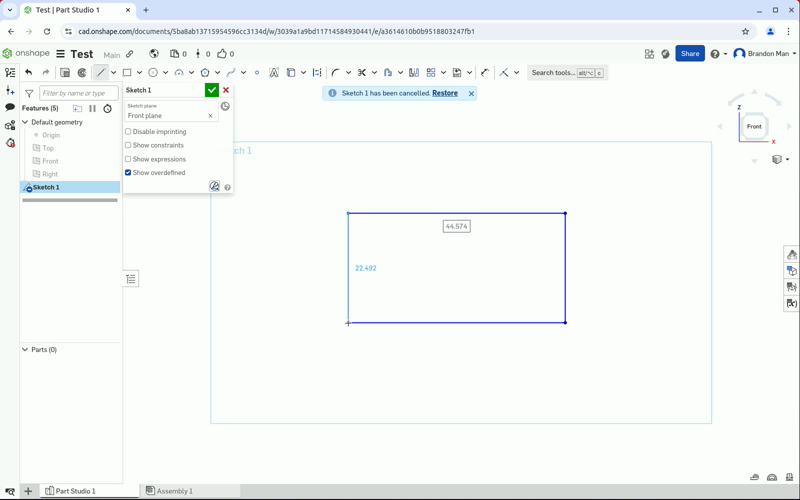
key_up(shift)
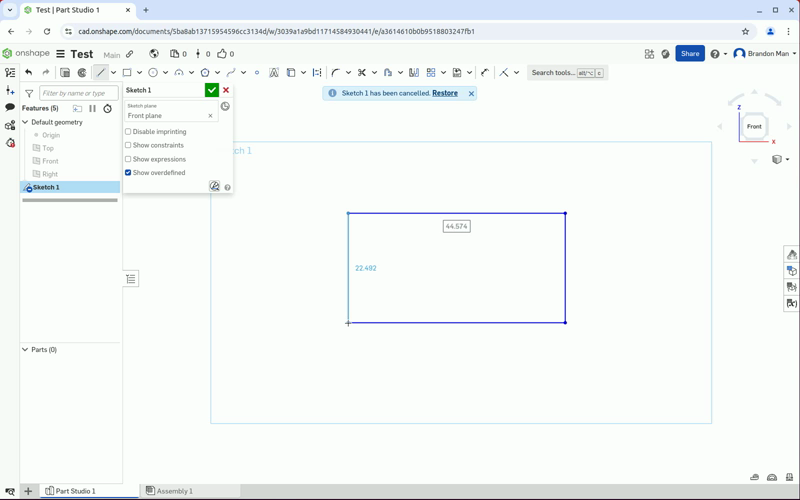
click(348, 322)
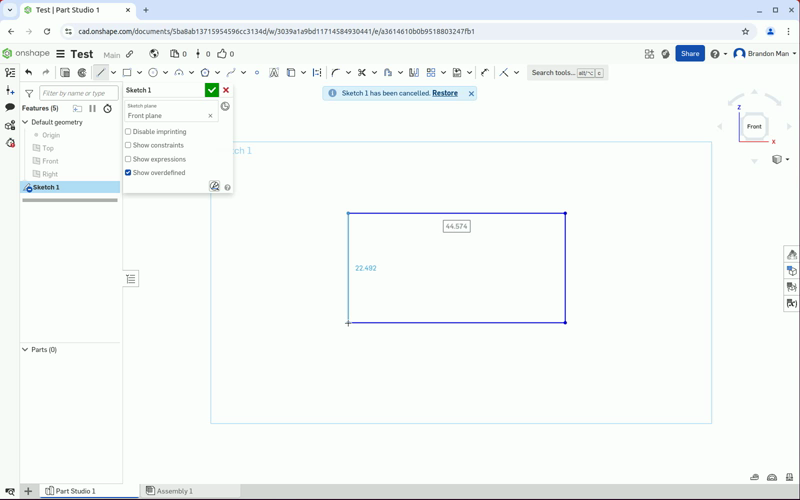
key(esc)
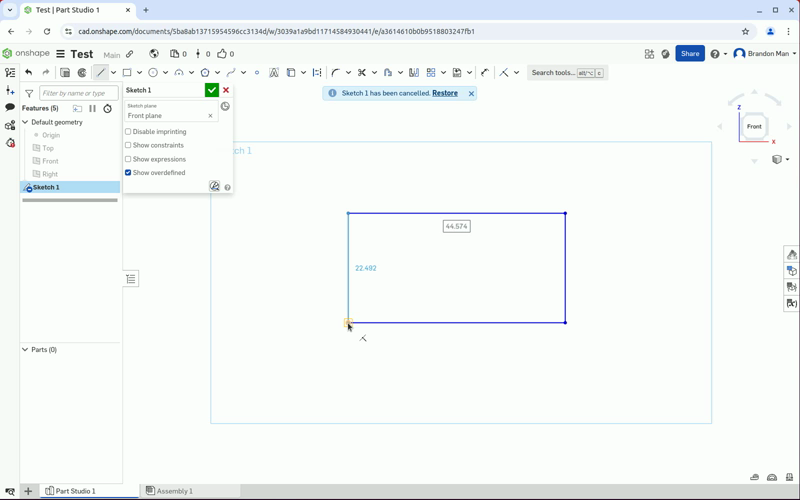
mouse_move(424, 242)
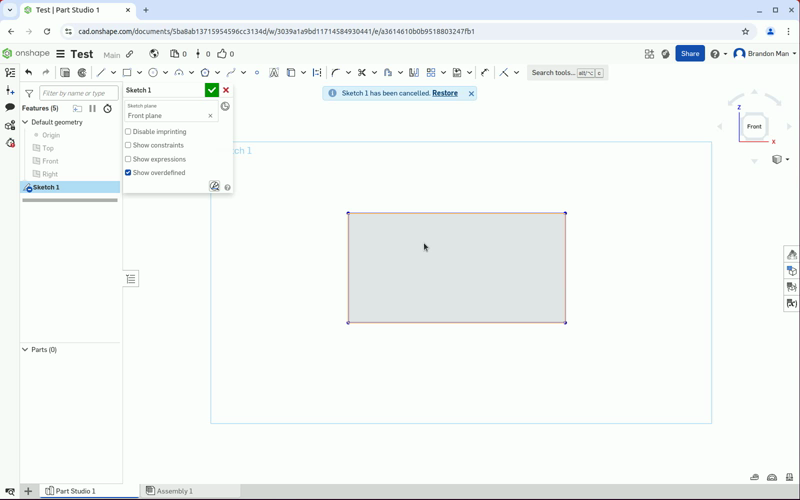
click(424, 242)
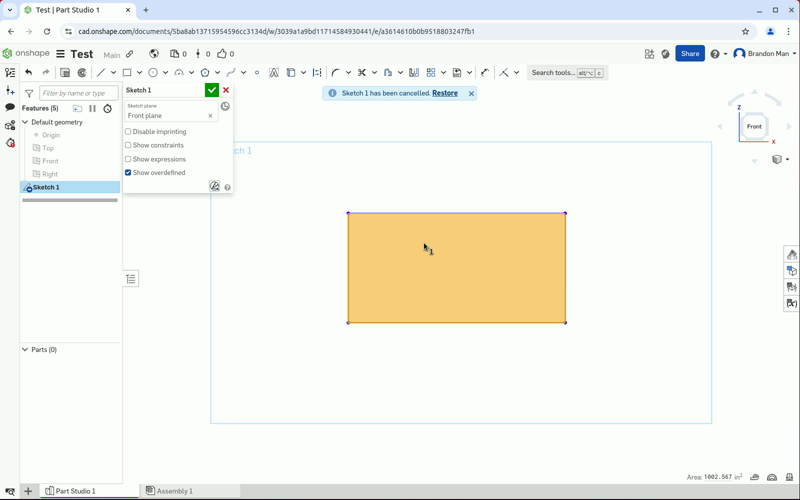
mouse_move(73, 352)
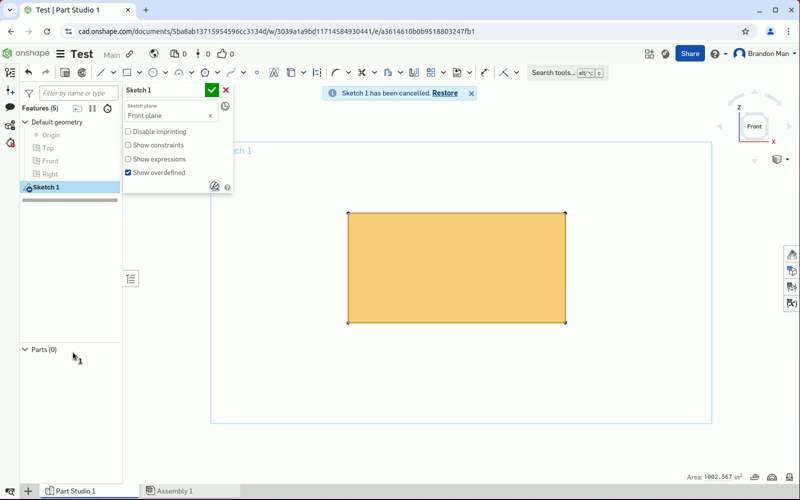
key(shift+y)
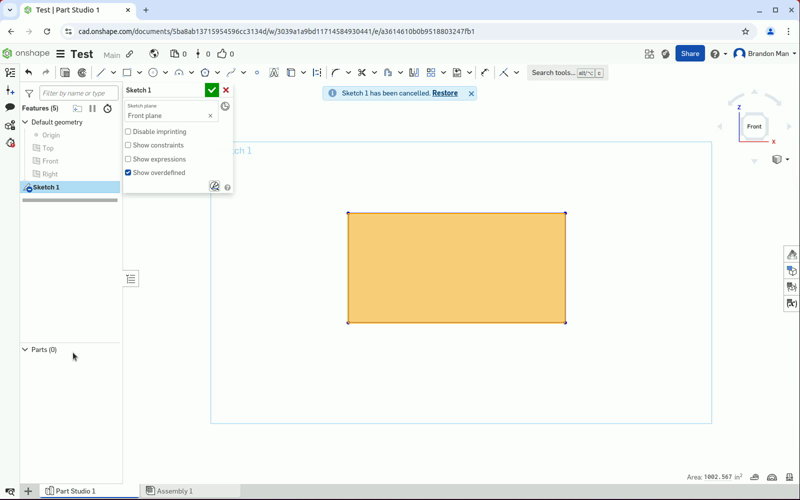
key(shift+e)
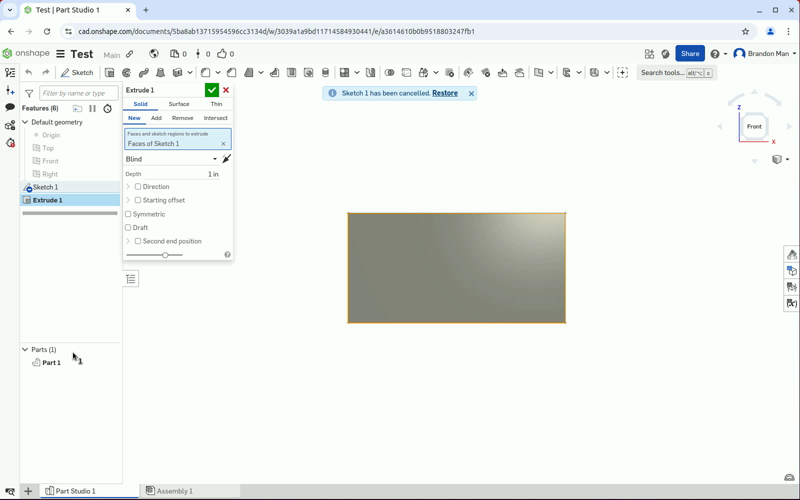
mouse_move(143, 106)
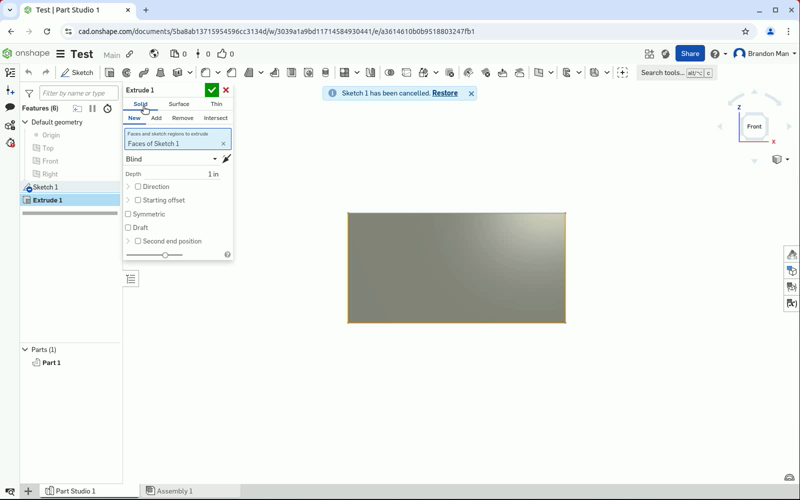
click(143, 106)
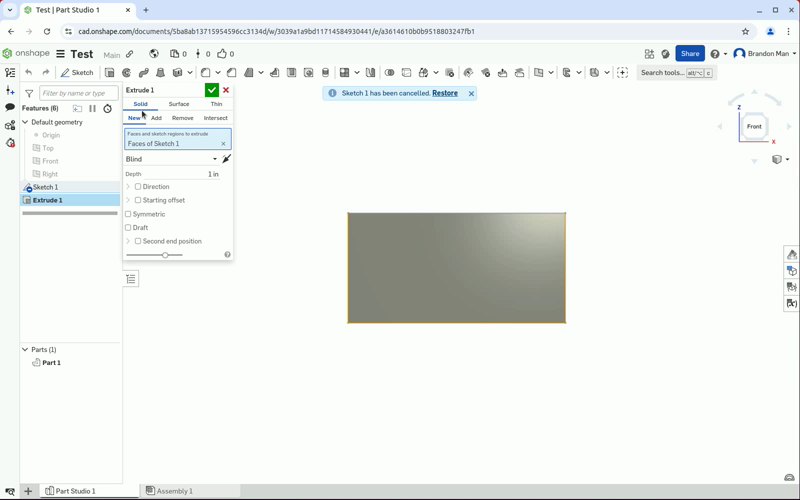
mouse_move(137, 120)
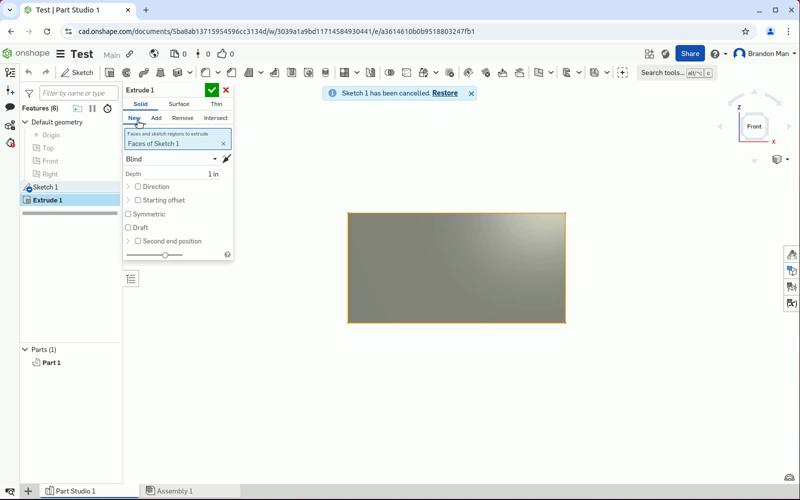
click(137, 120)
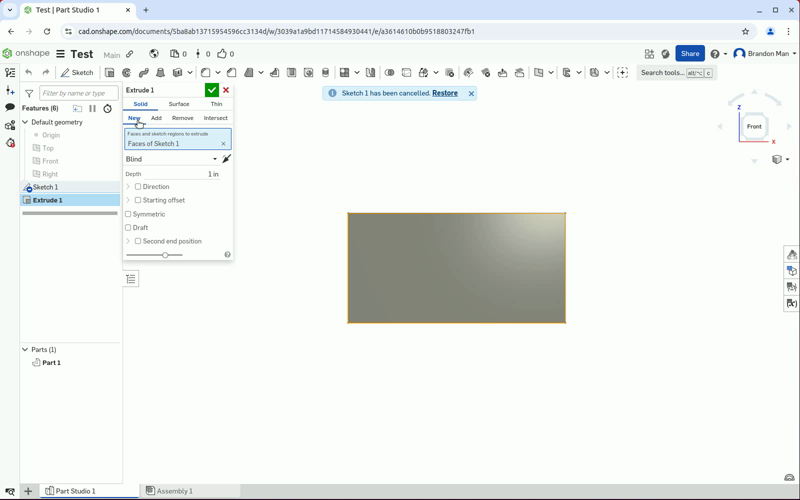
key(tab, 4)
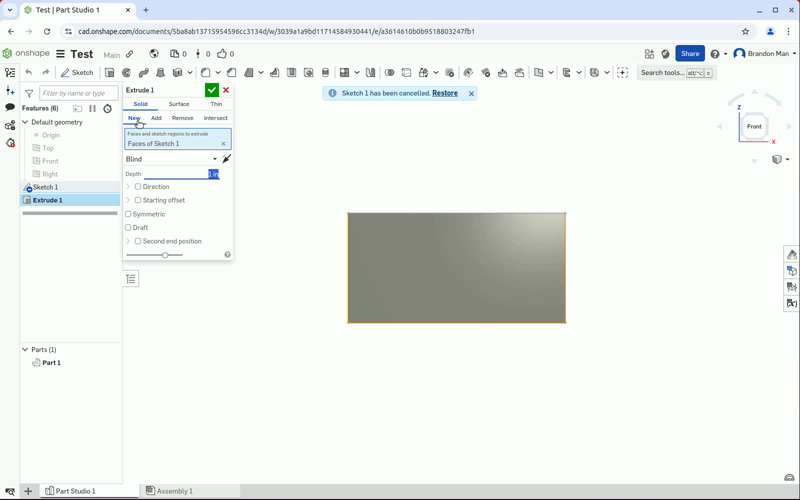
text(22.386)
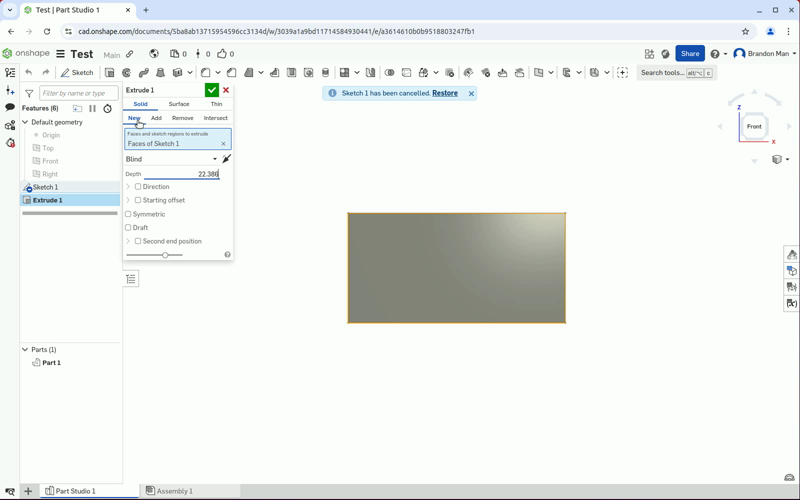
key(enter)
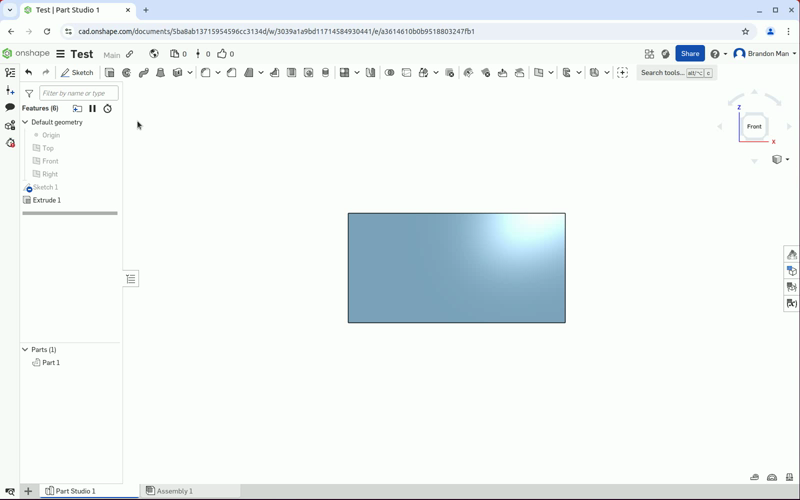
key(shift+h)
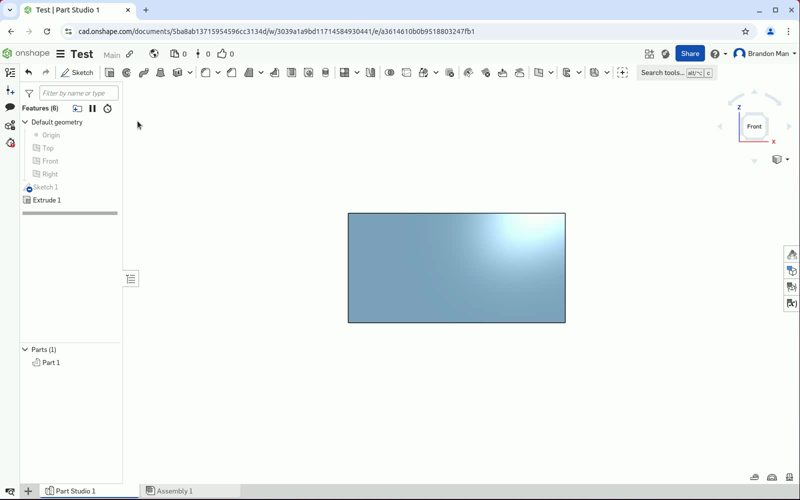
key(shift+h)
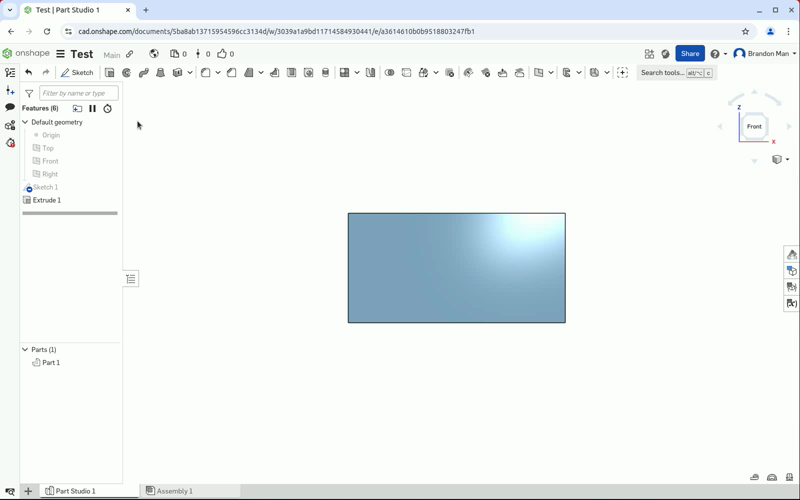
mouse_move(73, 189)
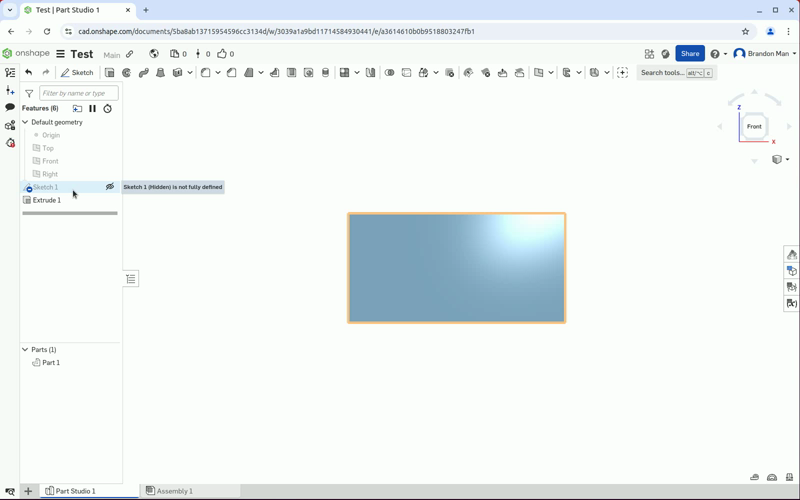
click(73, 189)
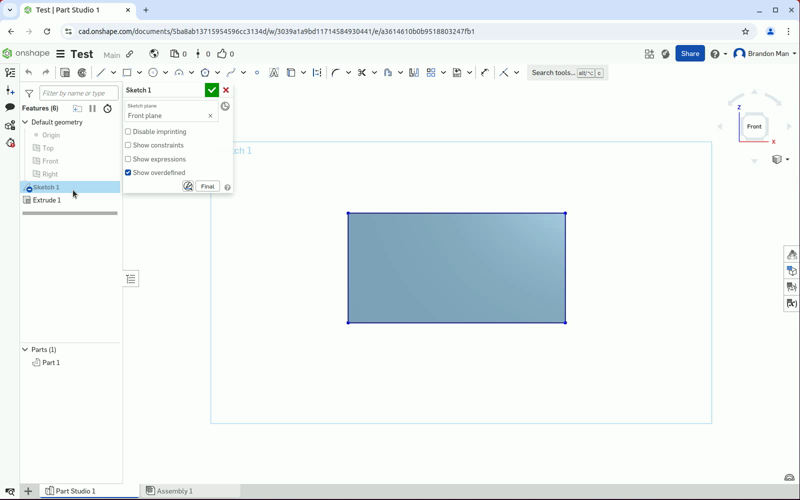
mouse_move(229, 92)
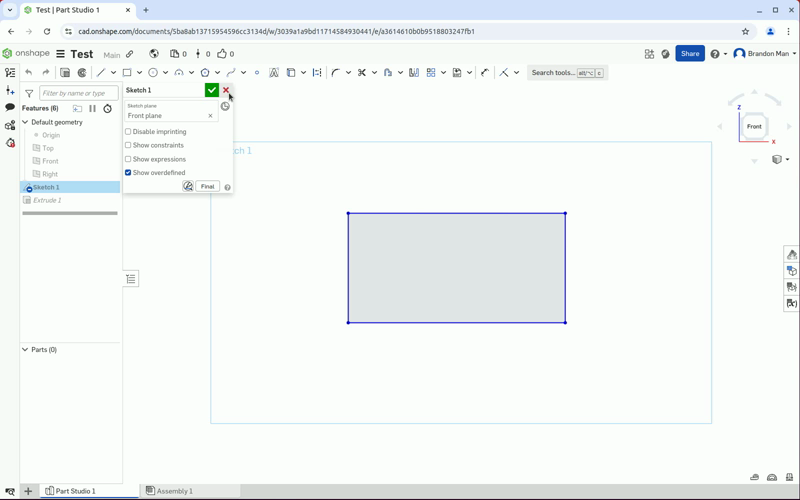
click(229, 92)
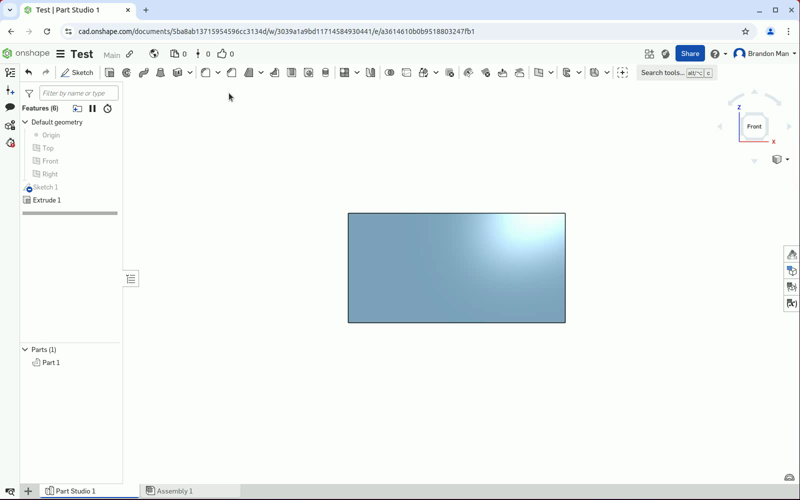
mouse_move(541, 75)
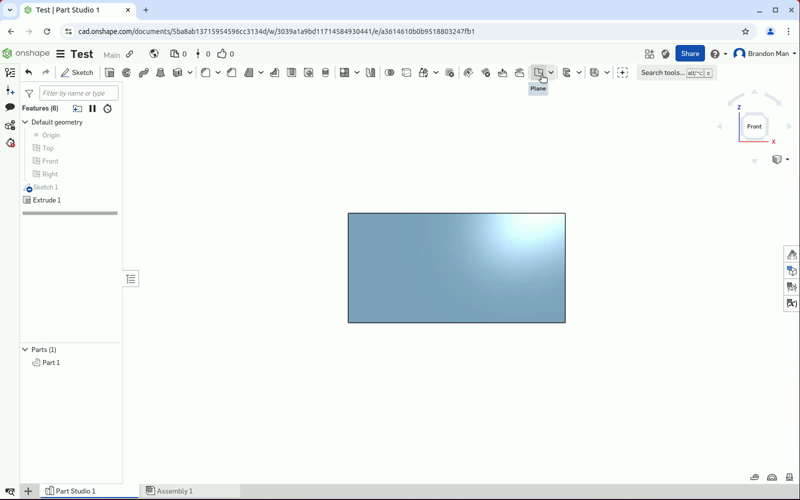
click(541, 75)
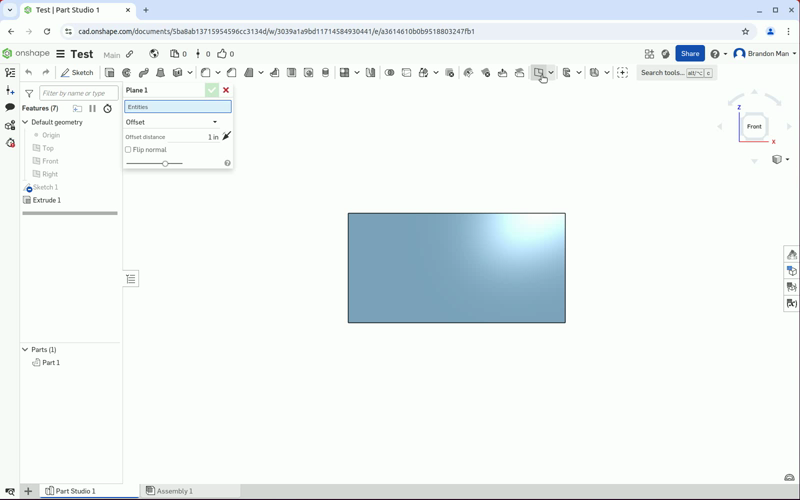
mouse_move(73, 163)
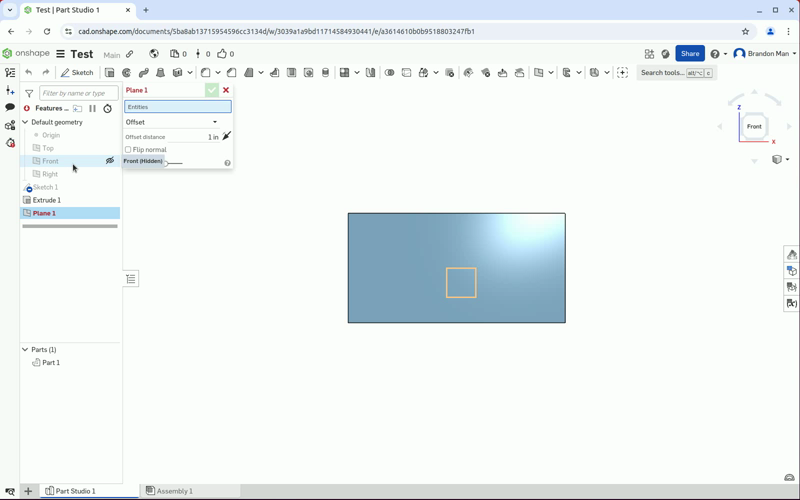
click(73, 163)
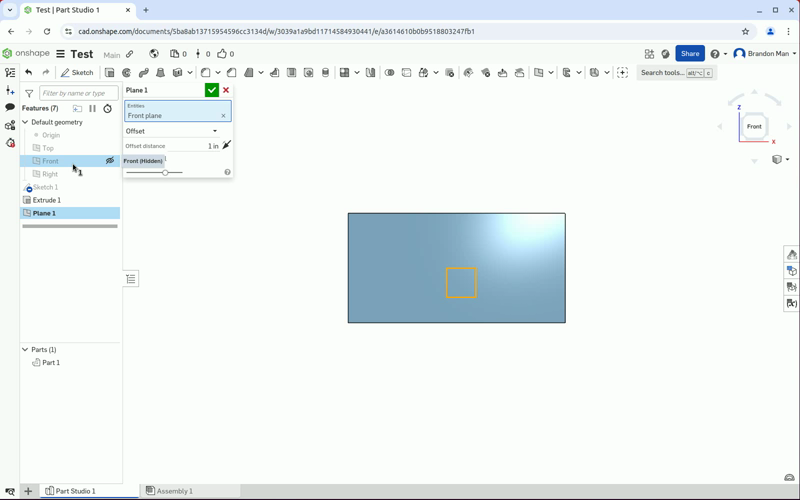
key(tab, 2)
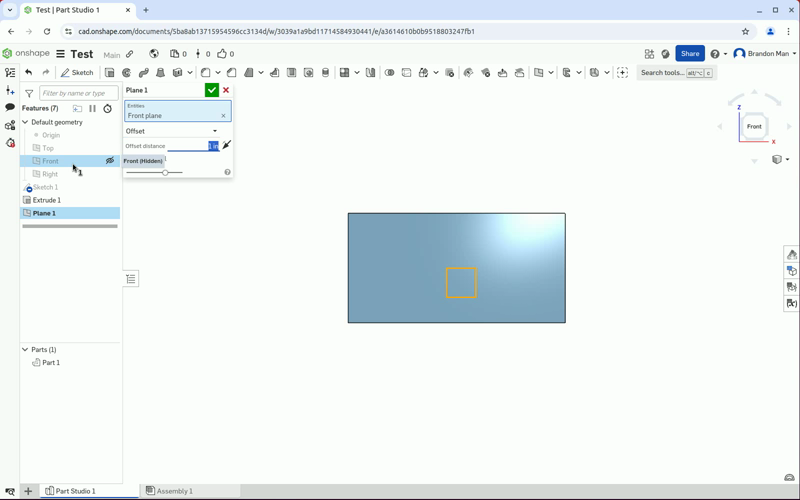
text(22.4)
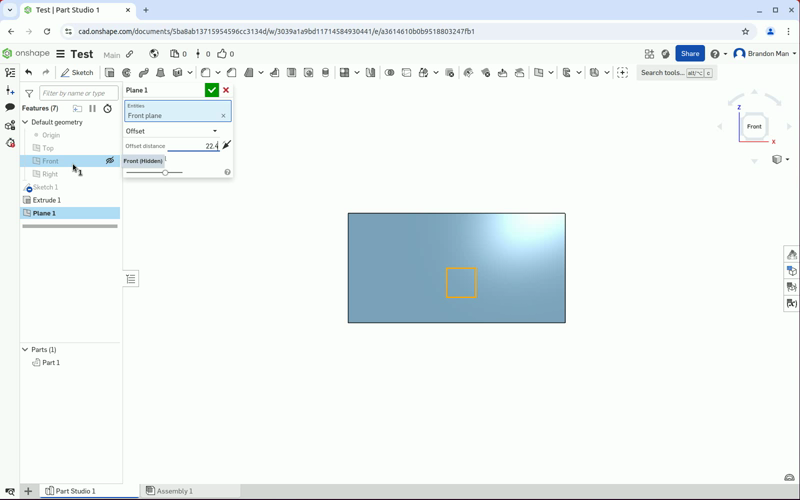
key(enter, 2)
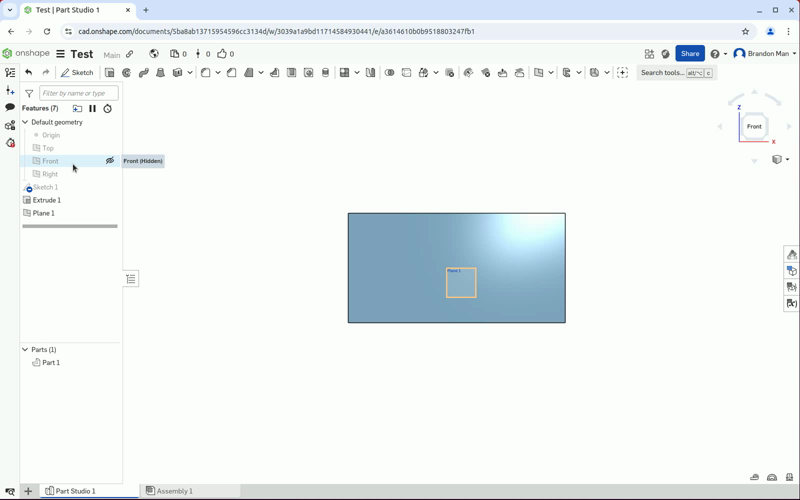
key(shift+s)
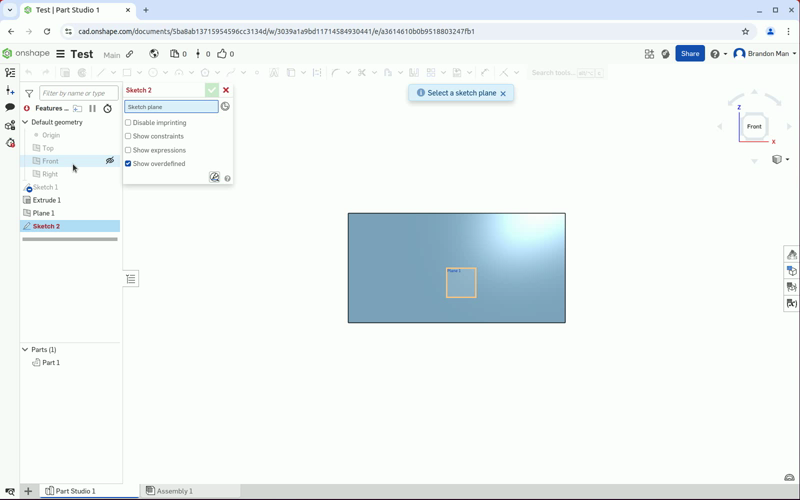
mouse_move(73, 215)
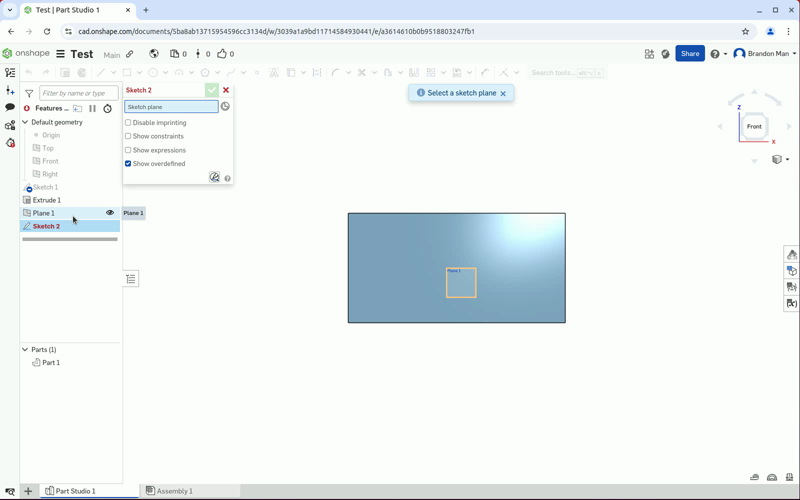
click(73, 215)
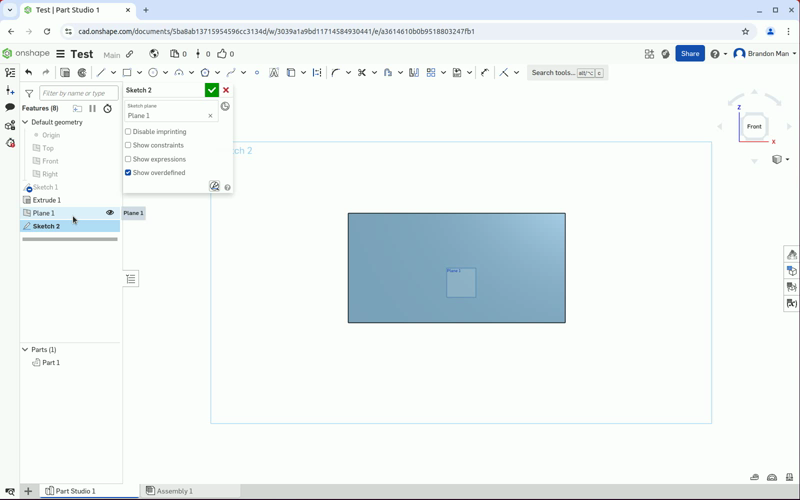
mouse_move(73, 352)
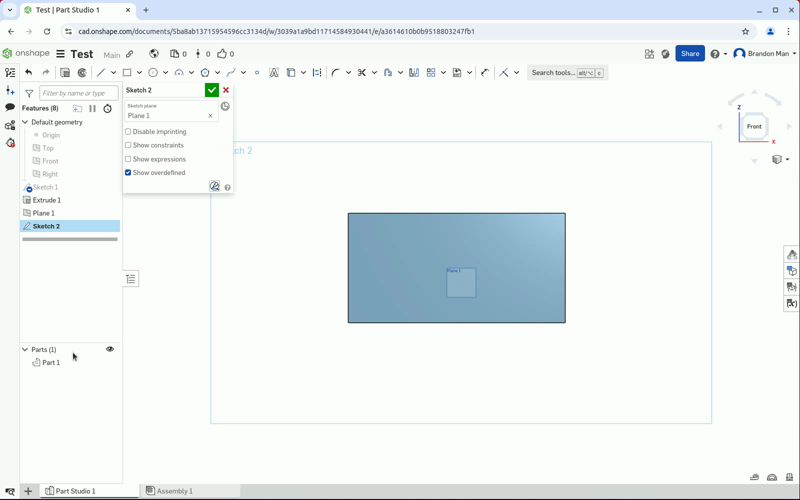
key(y)
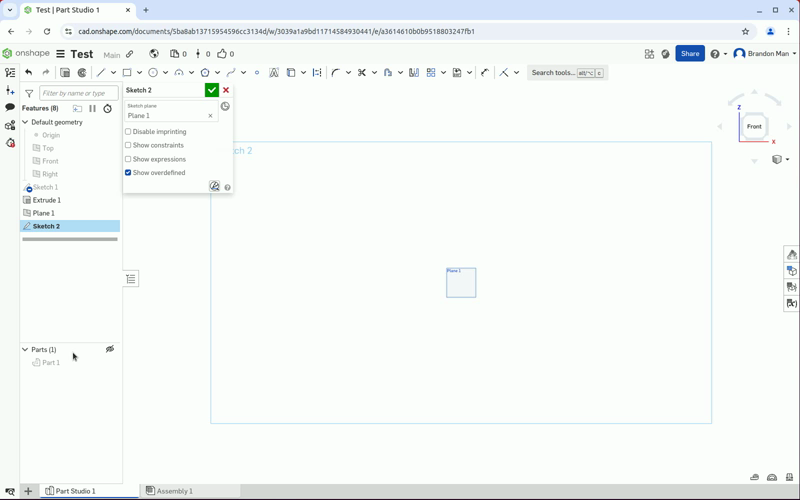
key(l)
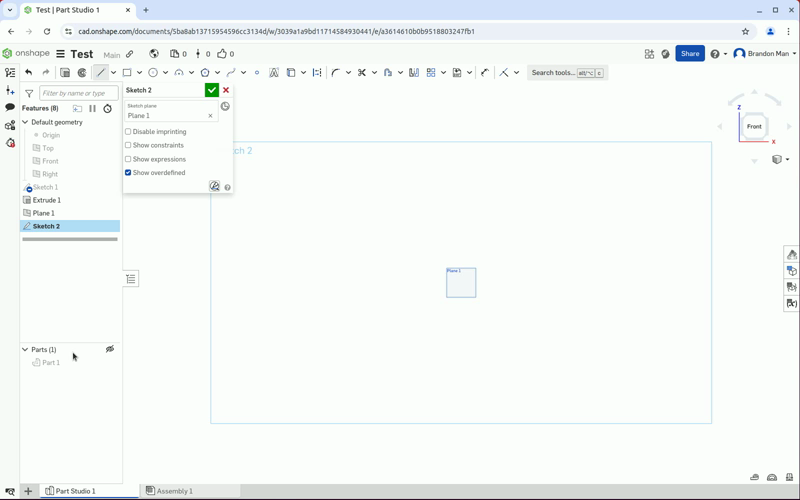
key_down(shift)
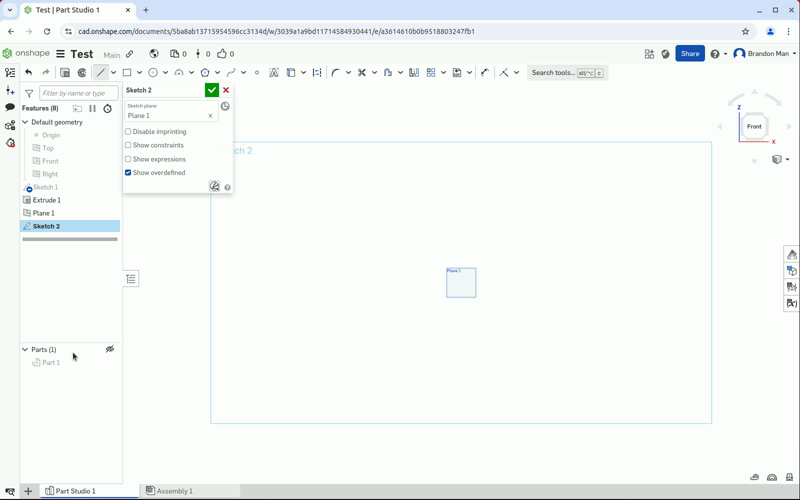
mouse_move(375, 295)
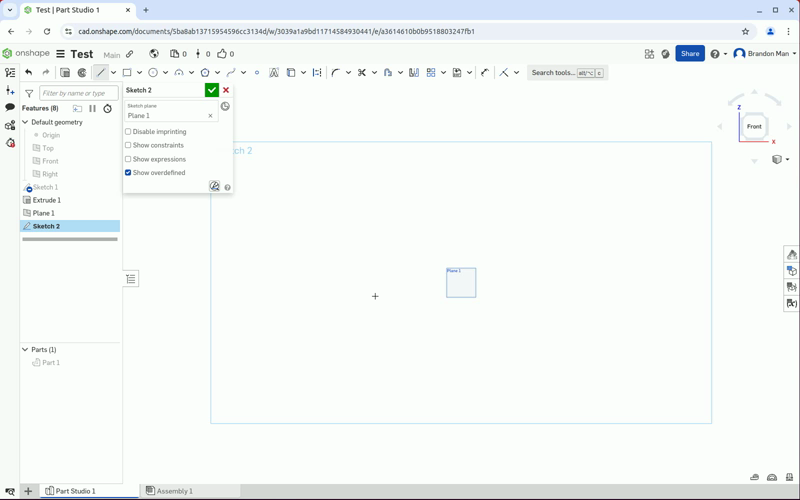
click(375, 295)
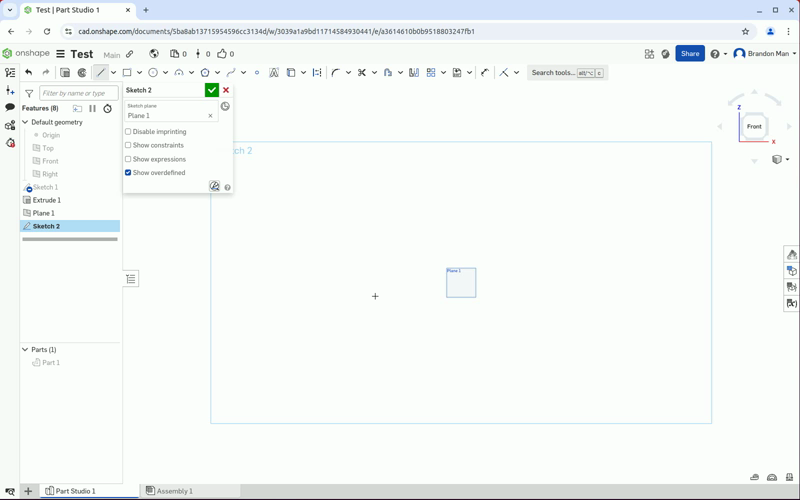
key_up(shift)
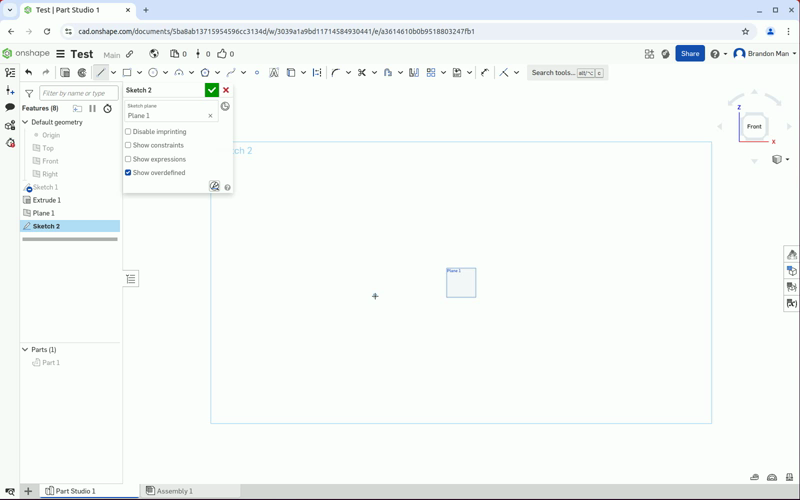
key_down(shift)
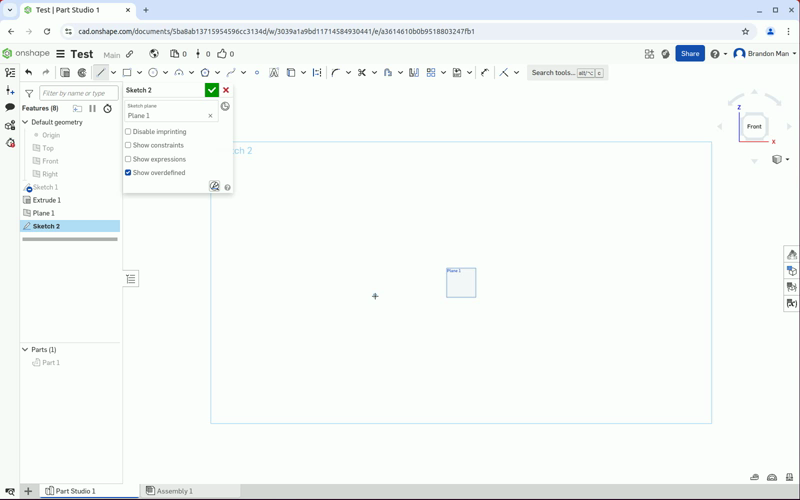
mouse_move(537, 295)
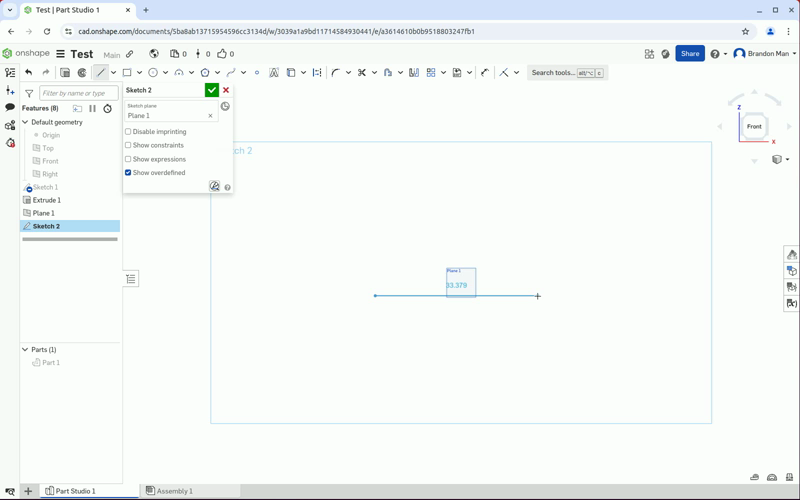
click(537, 295)
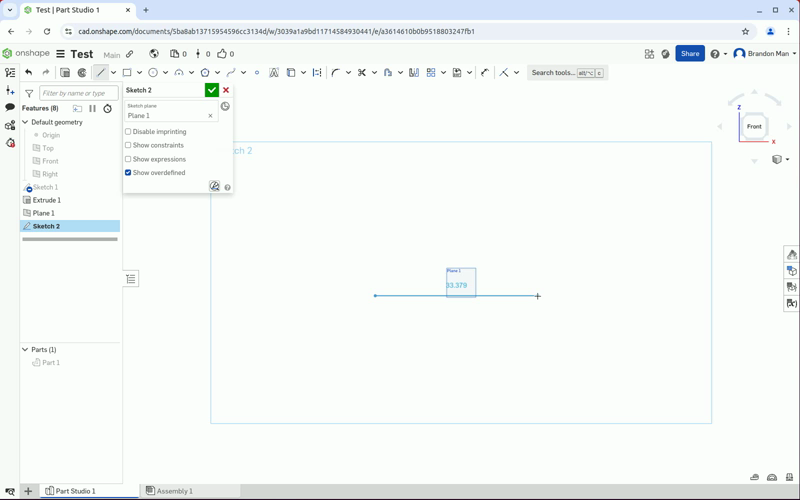
key_up(shift)
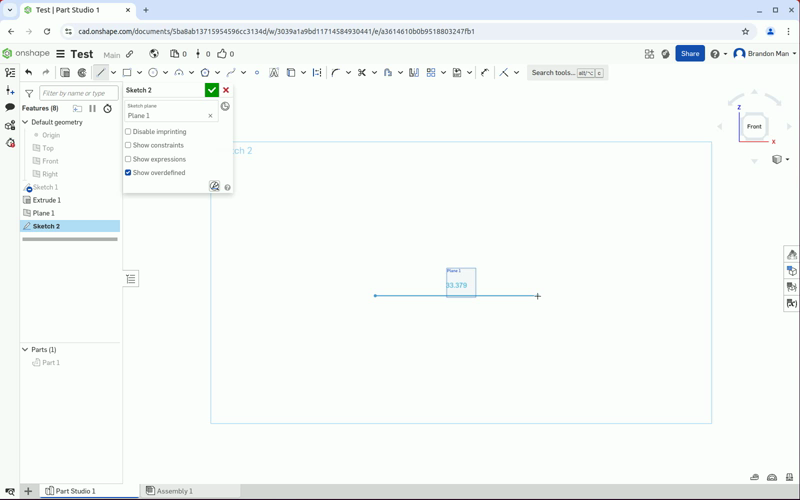
key_down(shift)
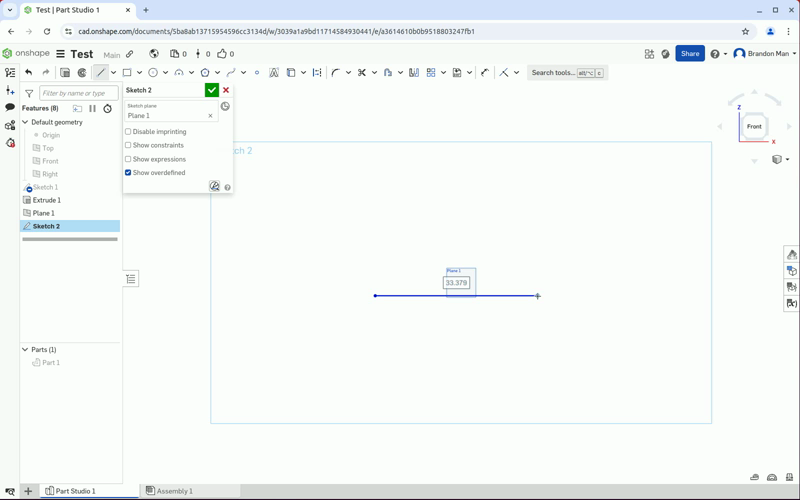
mouse_move(537, 213)
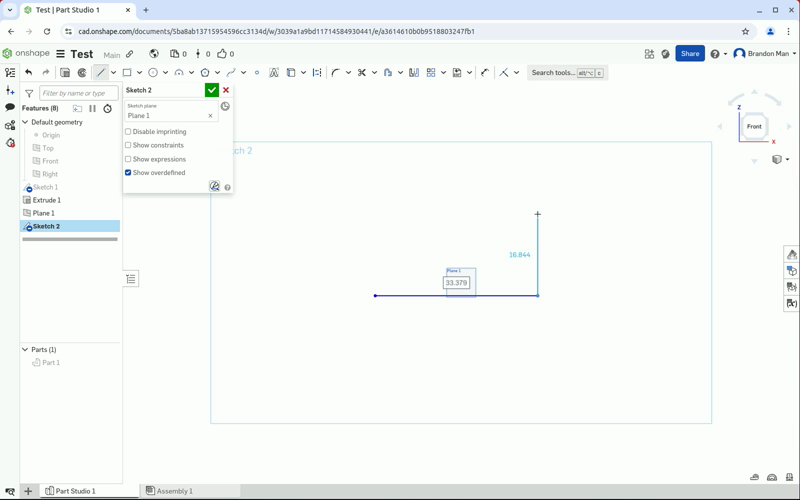
click(537, 213)
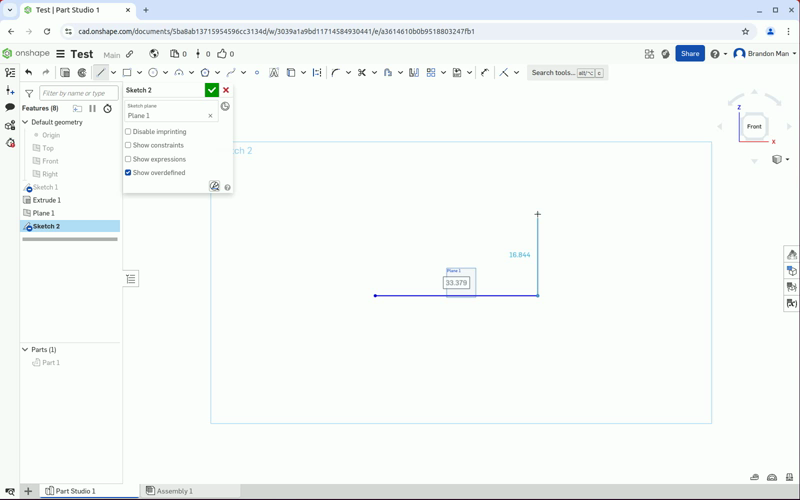
key_up(shift)
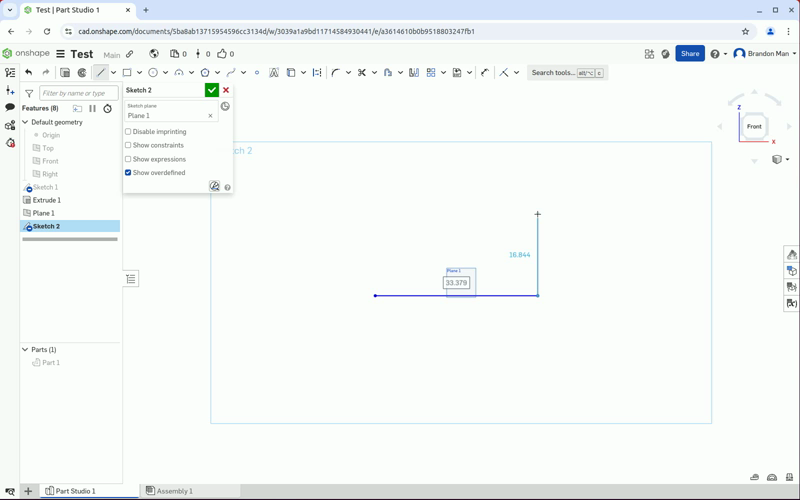
key_down(shift)
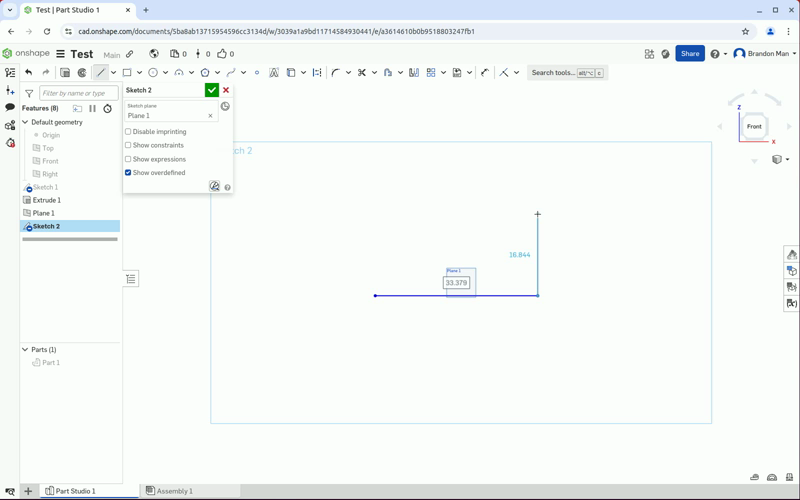
mouse_move(375, 213)
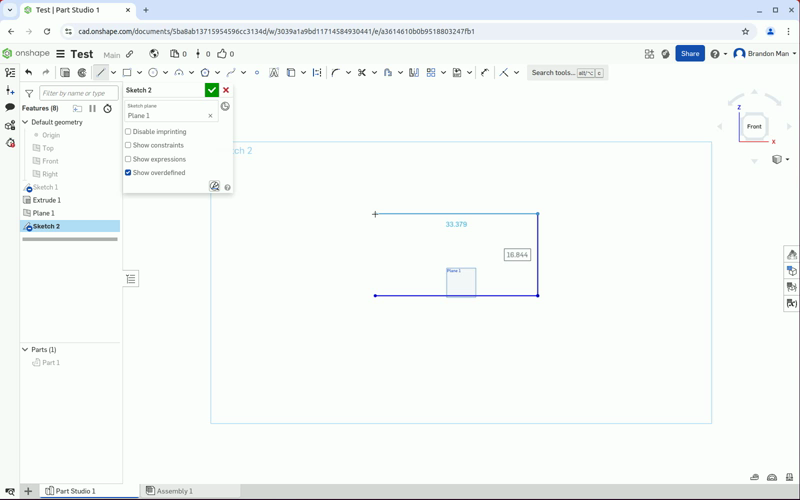
click(375, 213)
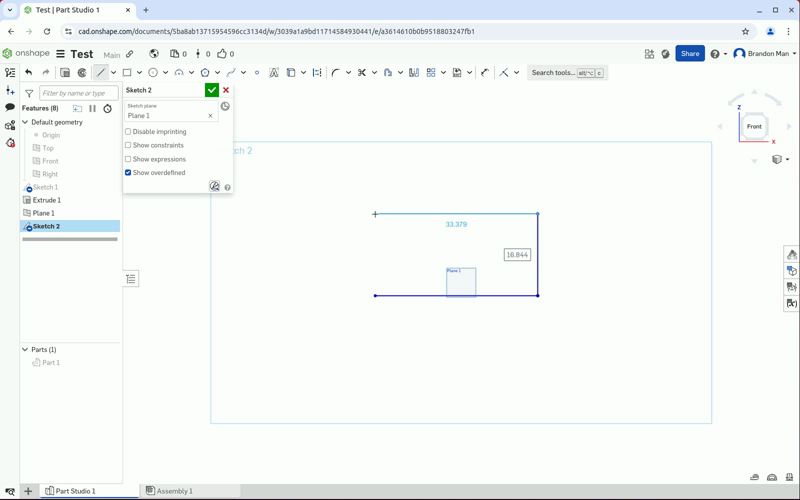
key_up(shift)
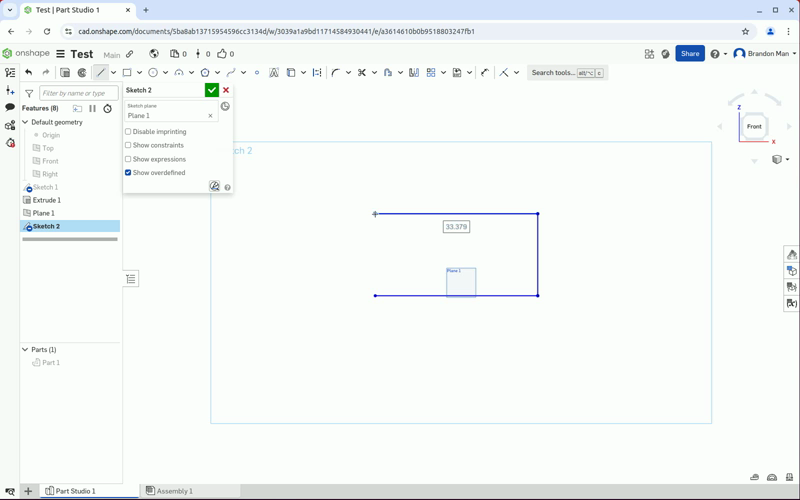
key_down(shift)
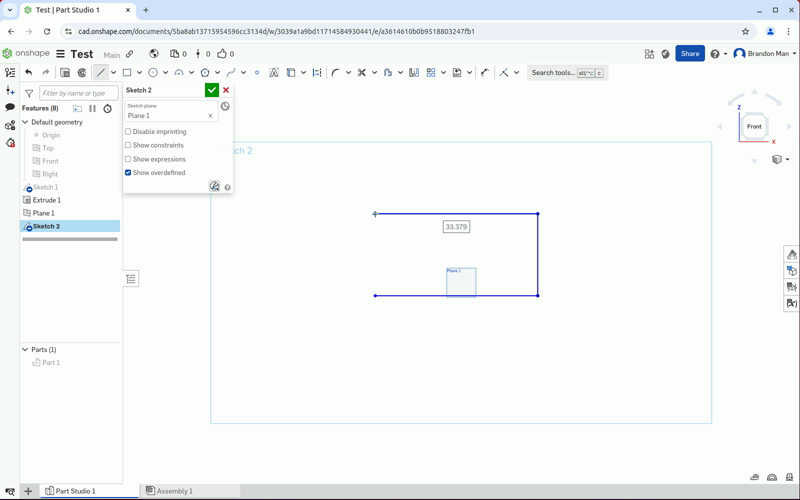
mouse_move(375, 295)
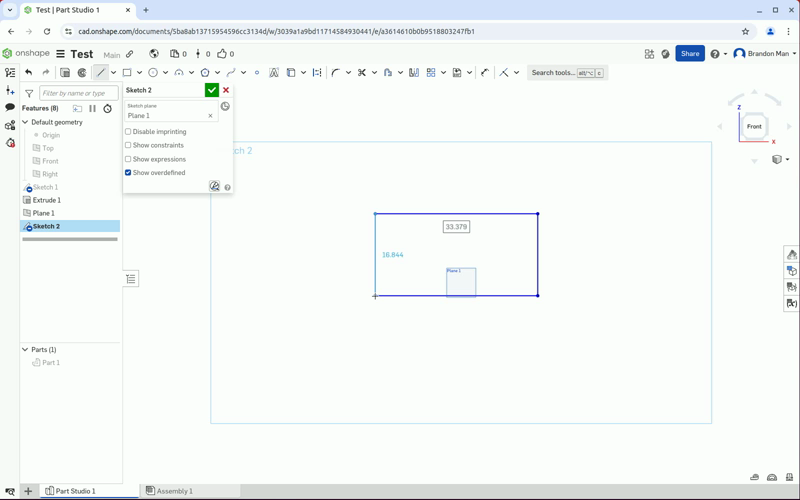
key_up(shift)
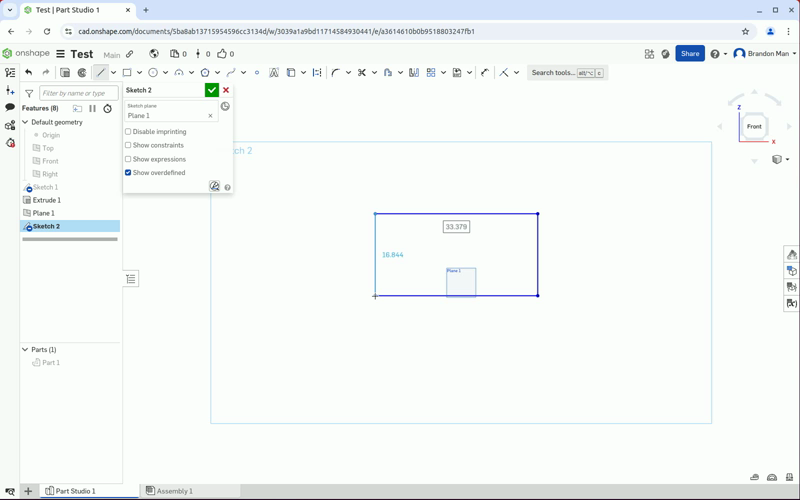
click(375, 295)
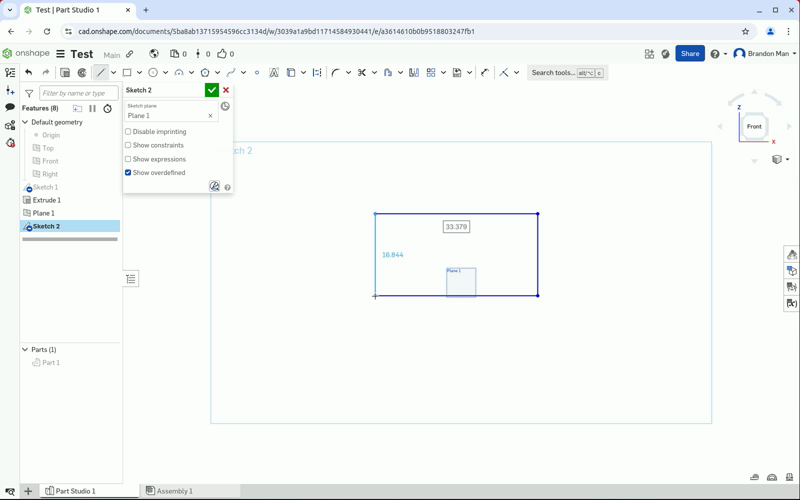
key(esc)
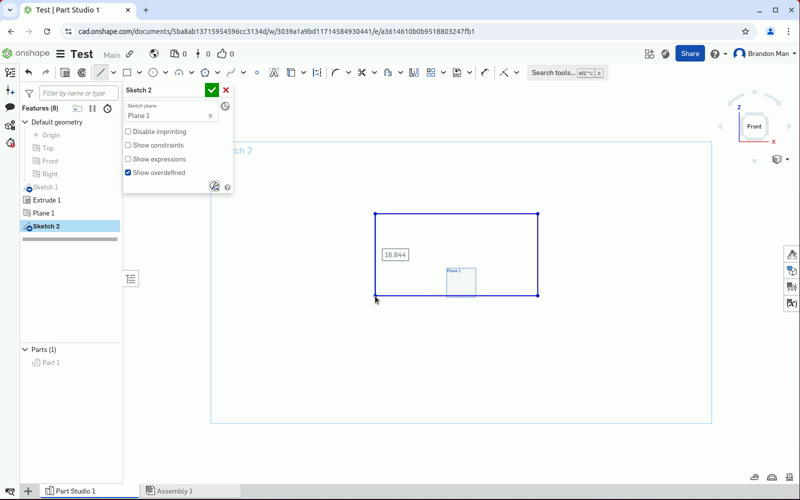
mouse_move(436, 240)
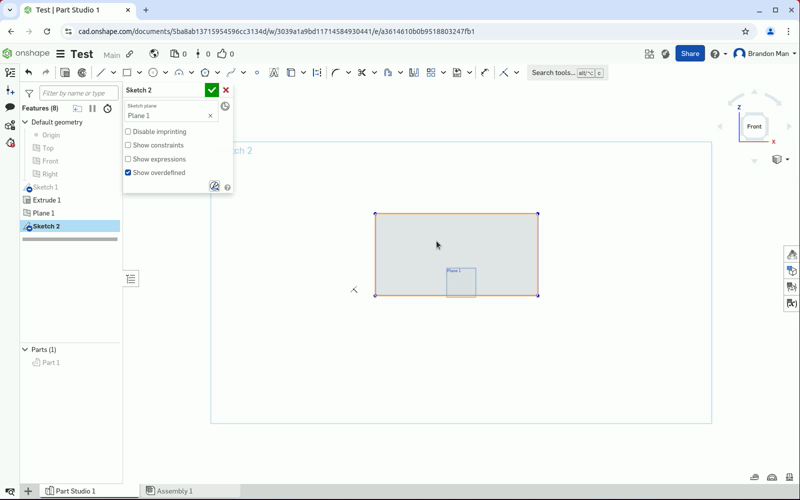
click(436, 240)
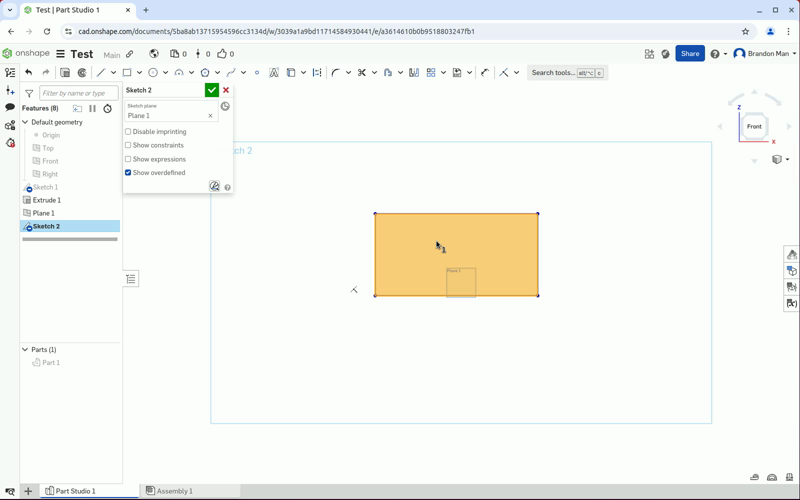
mouse_move(73, 352)
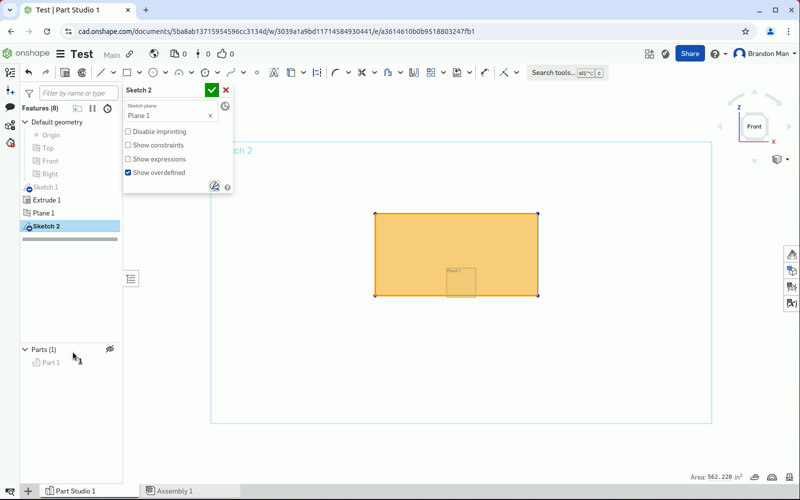
key(shift+y)
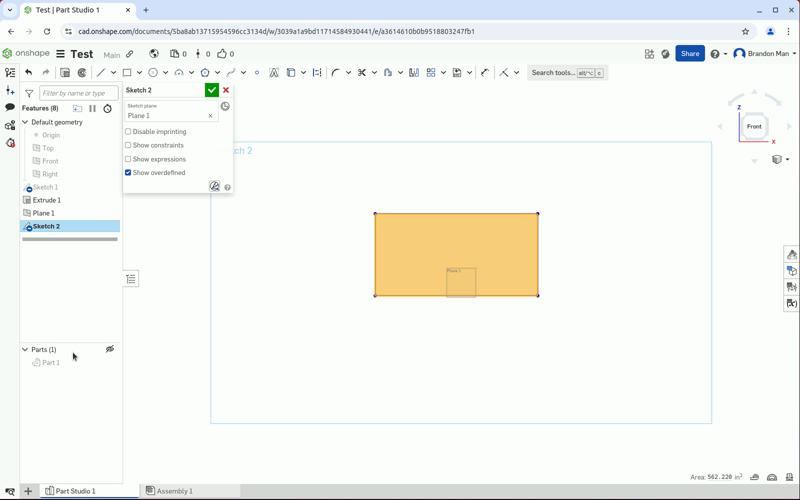
key(shift+e)
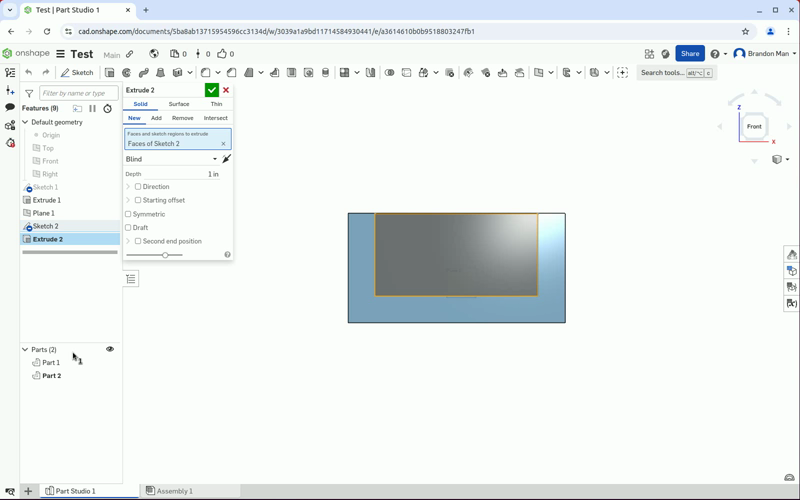
mouse_move(143, 106)
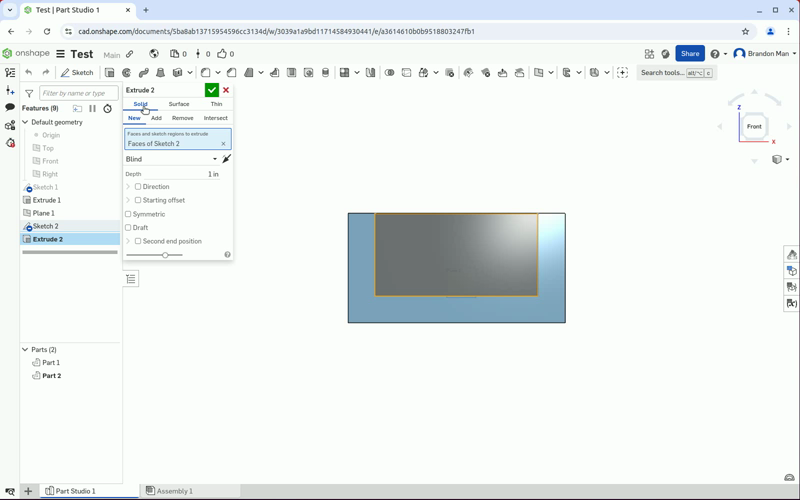
click(143, 106)
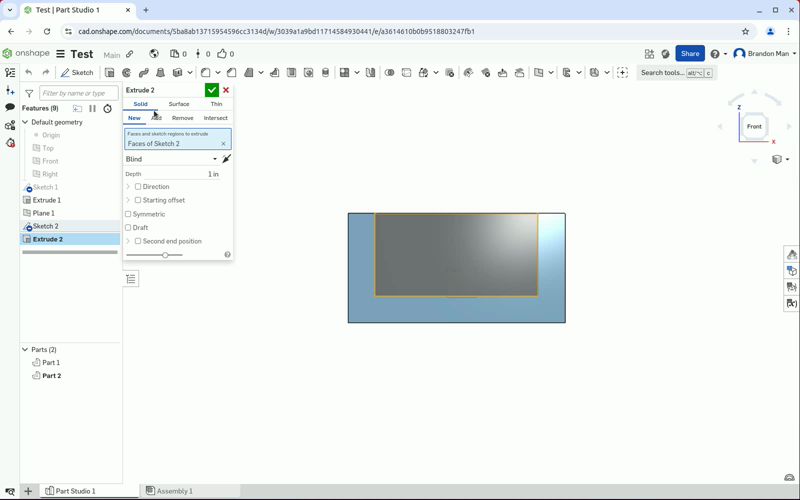
mouse_move(186, 120)
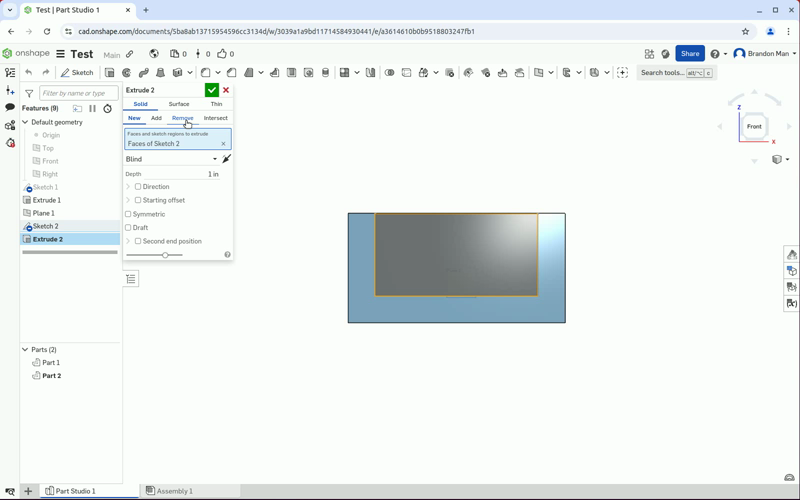
click(186, 120)
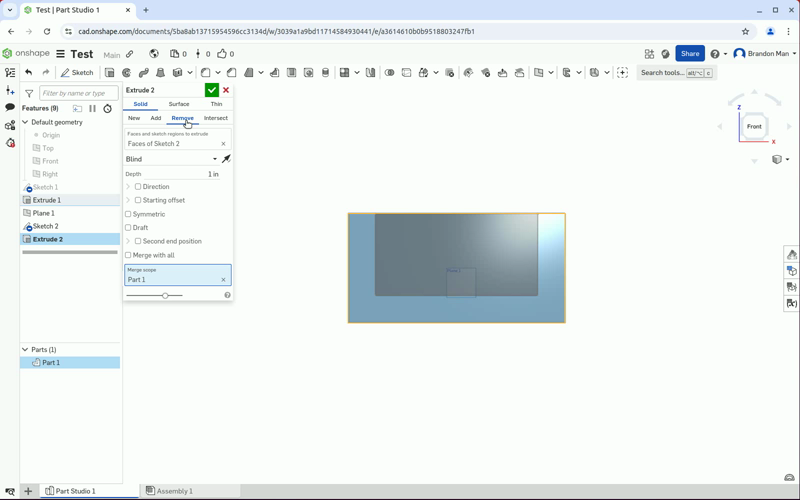
key(tab, 4)
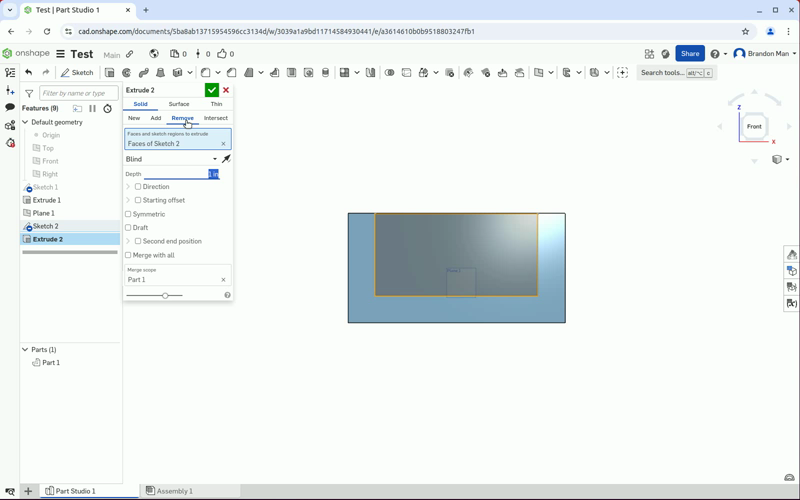
text(16.85)
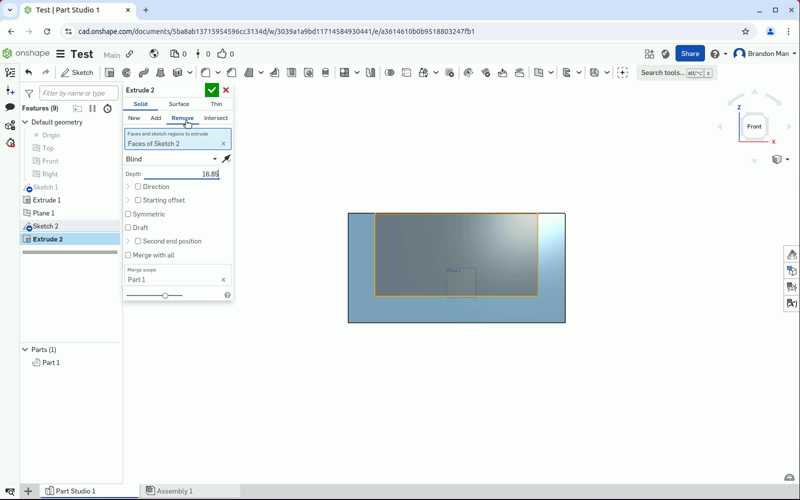
key(tab, 6)
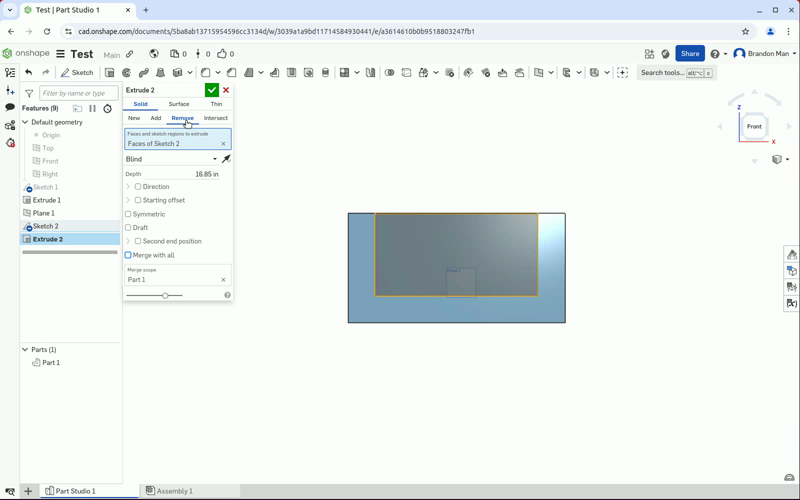
key(space)
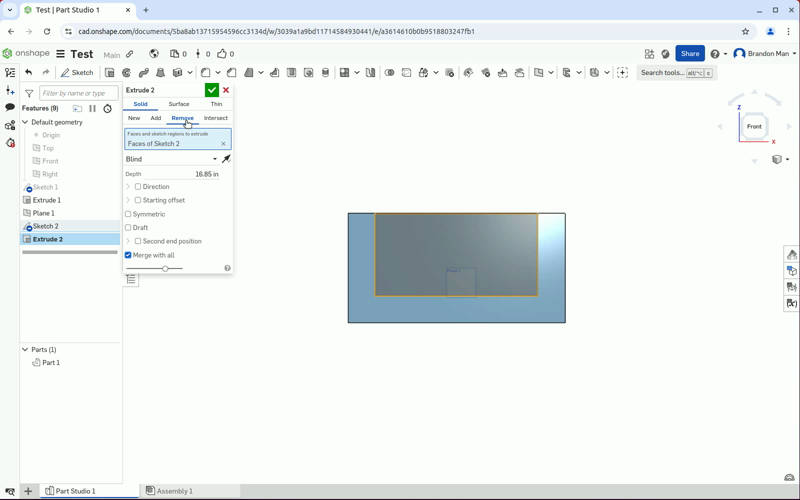
key(enter)
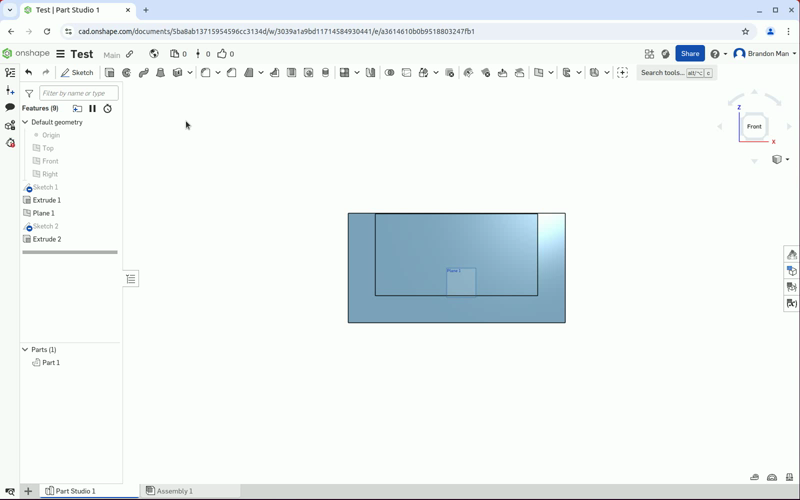
key(shift+h)
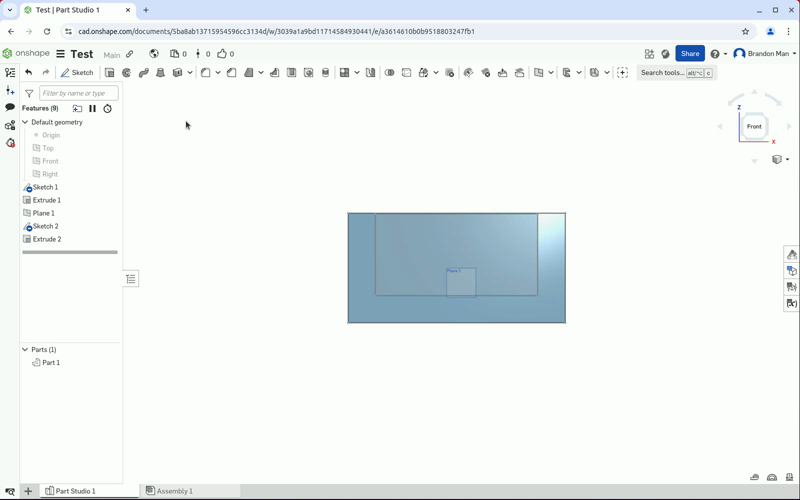
key(shift+h)
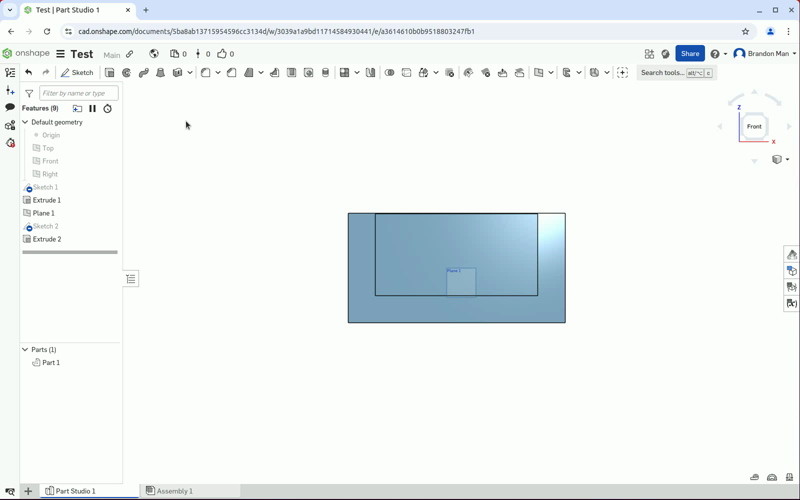
mouse_move(73, 189)
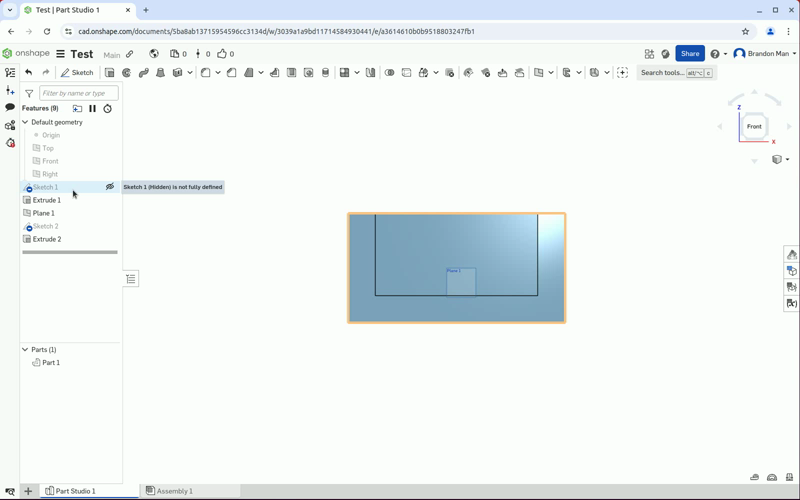
click(73, 189)
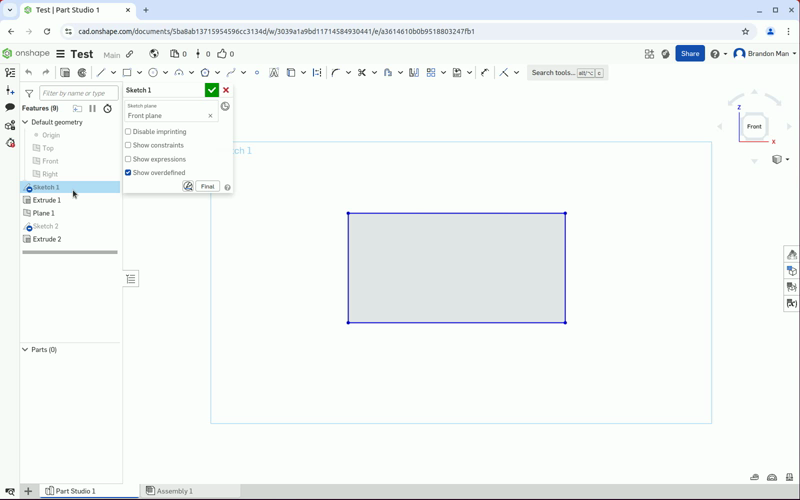
mouse_move(229, 92)
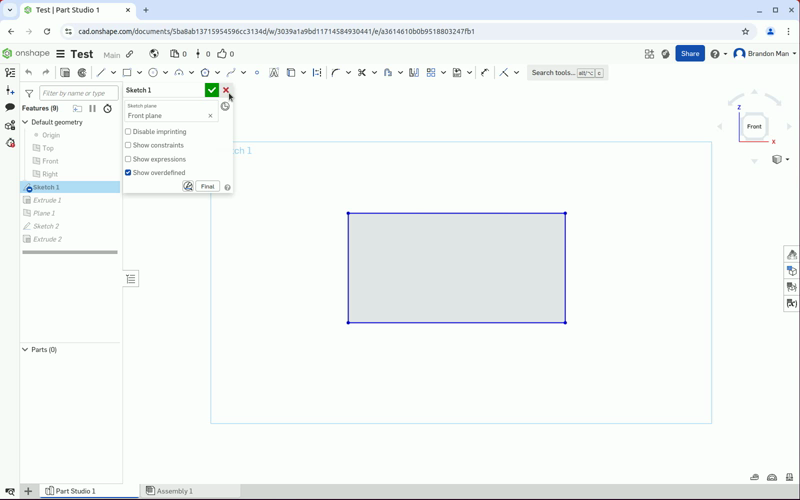
click(229, 92)
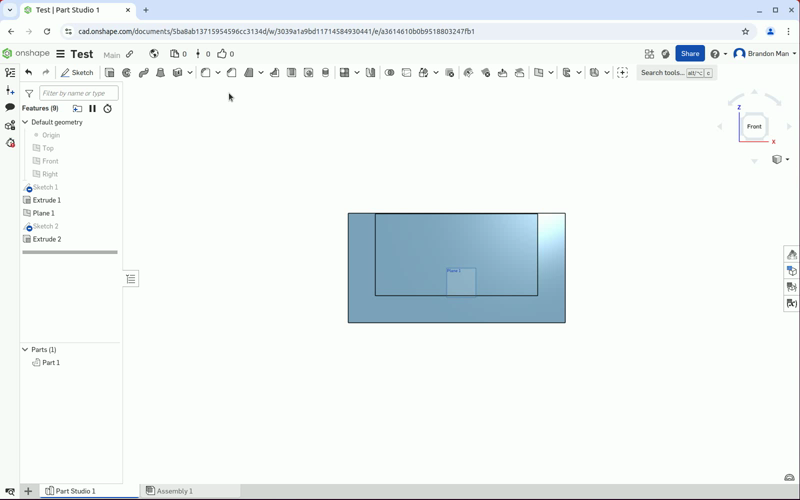
mouse_move(73, 352)
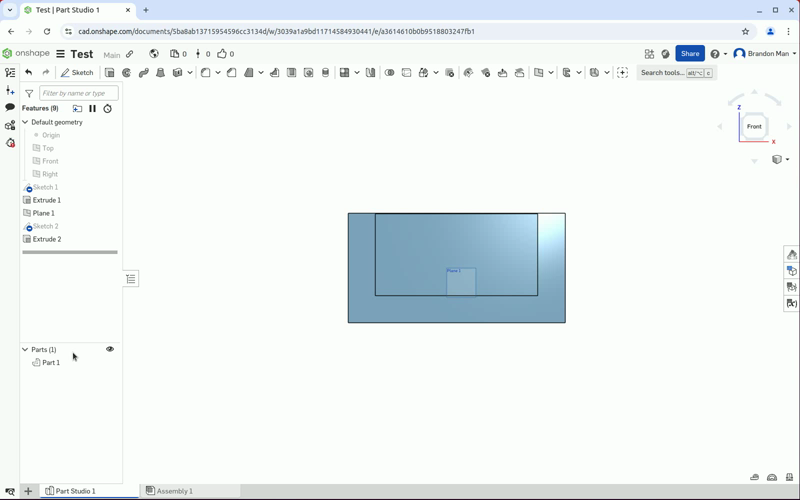
key(y)
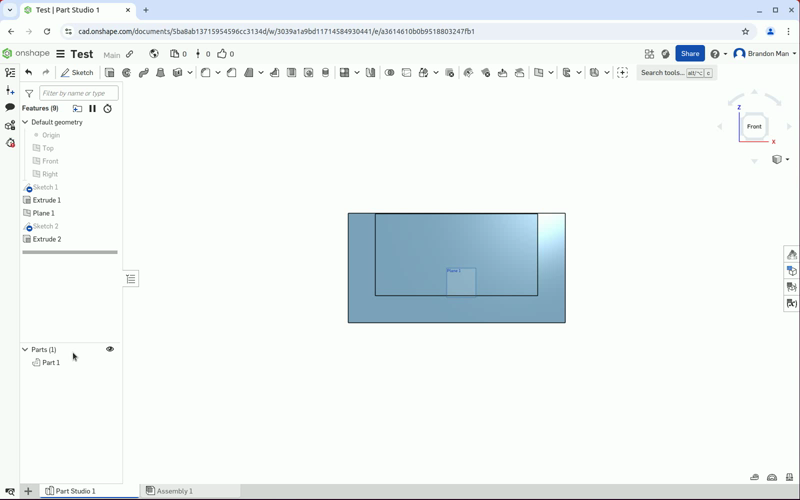
key(shift+p)
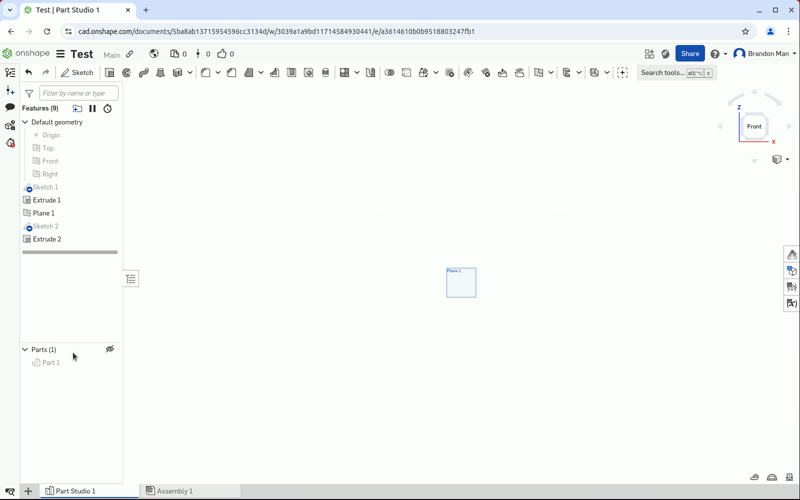
key(space)
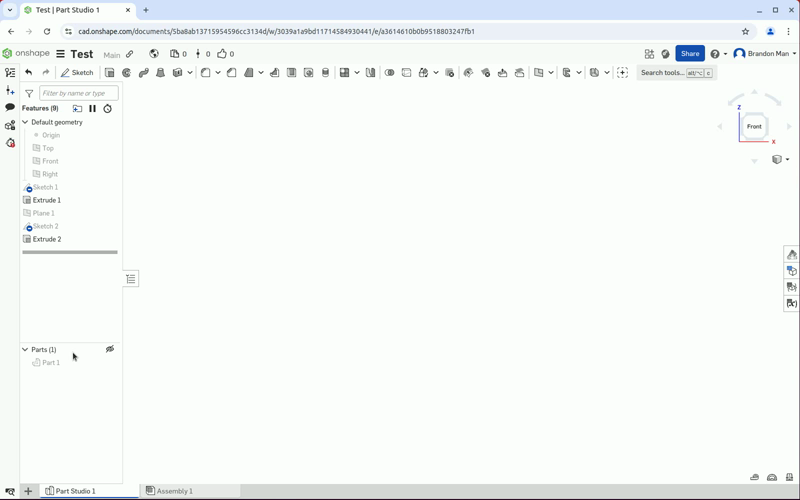
key_down(shift)
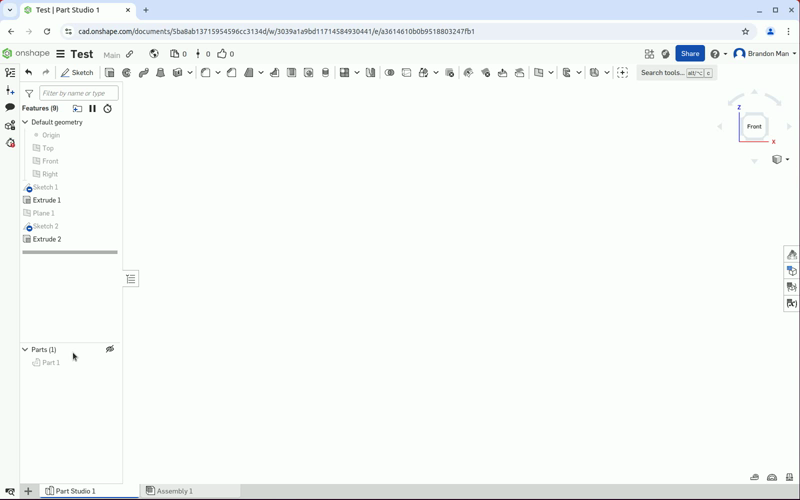
key(left)
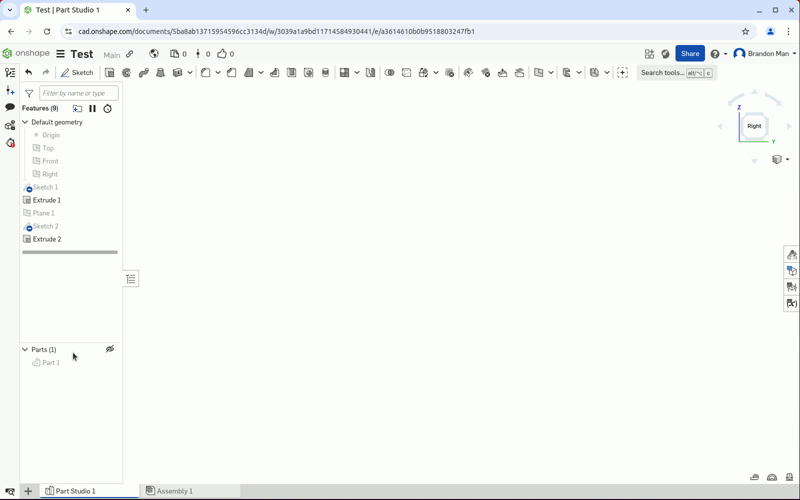
key_up(shift)
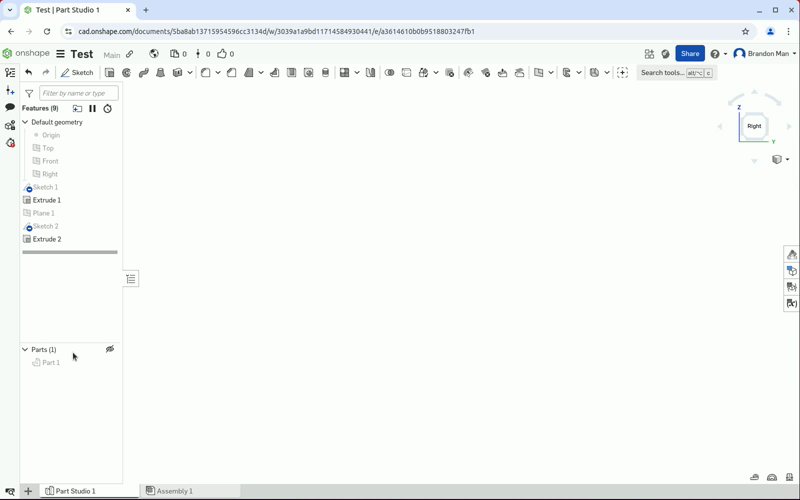
mouse_move(73, 352)
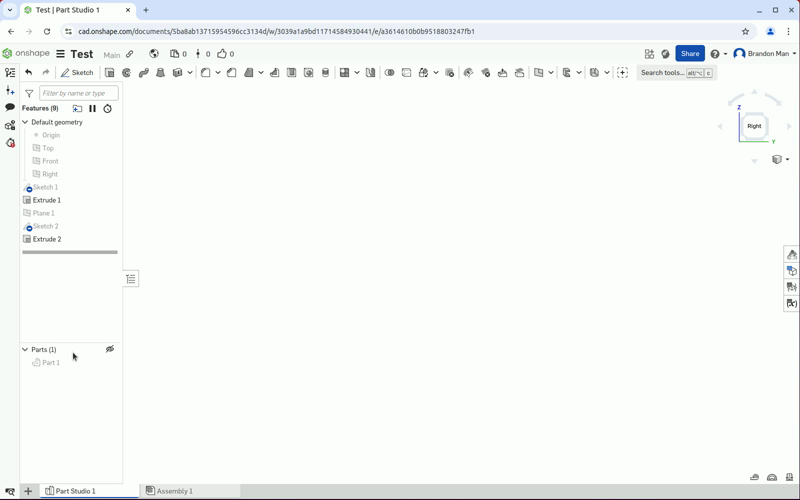
key(shift+y)
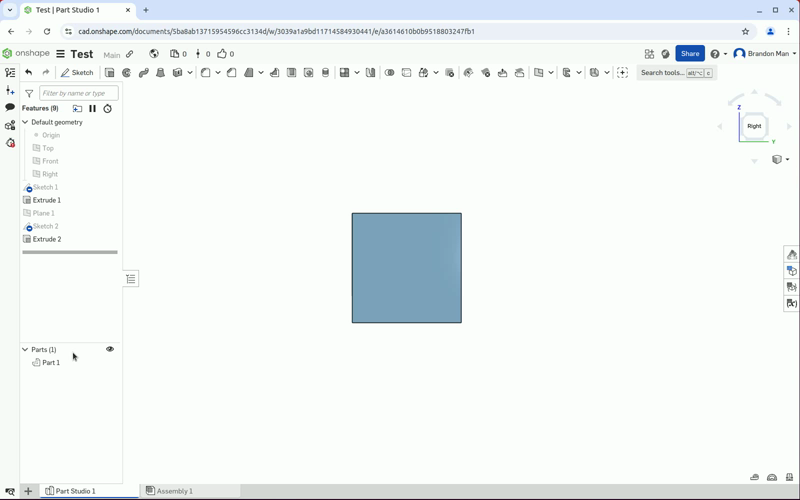
mouse_move(541, 75)
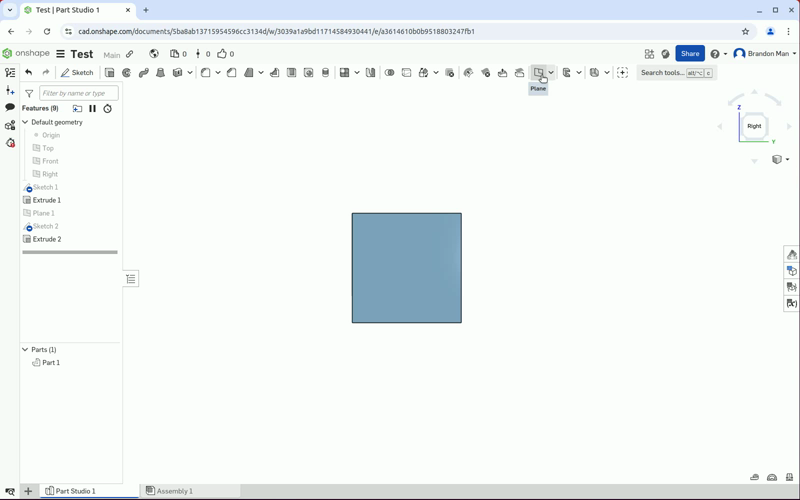
click(541, 75)
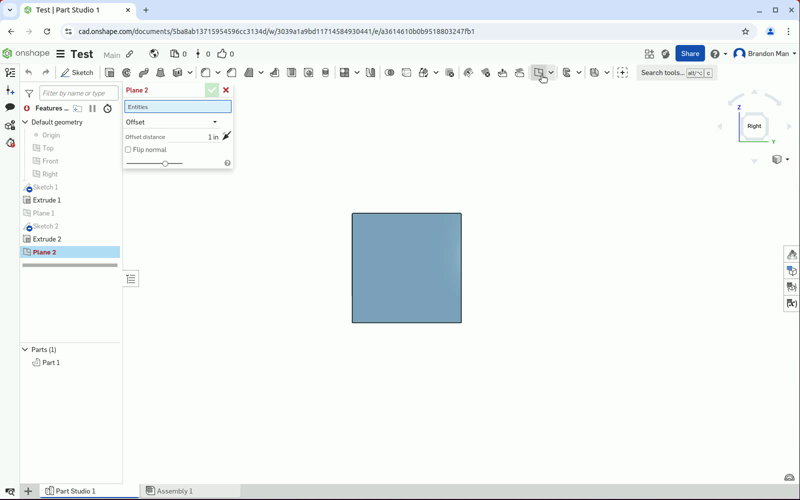
mouse_move(73, 176)
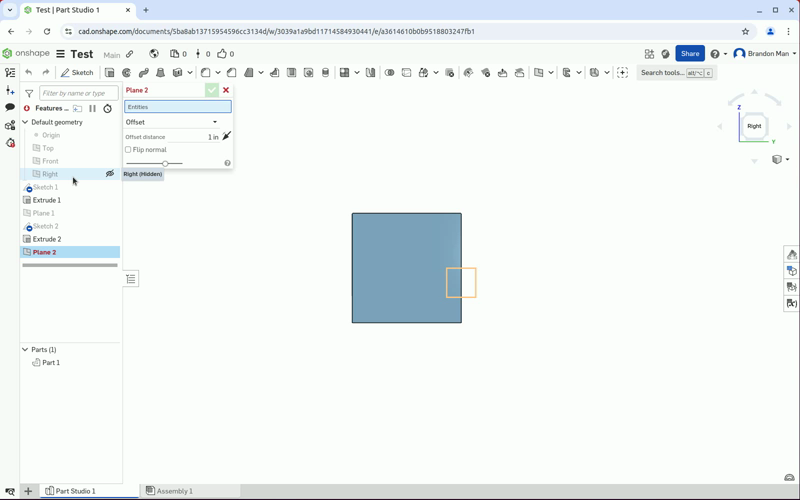
click(73, 176)
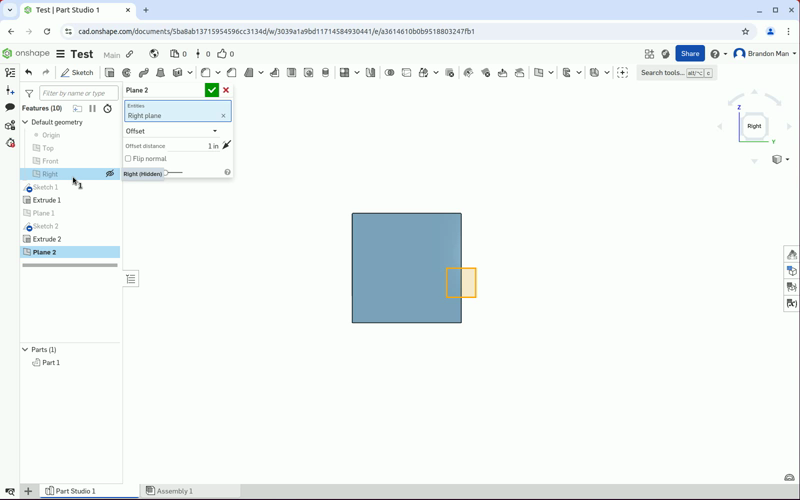
key(tab, 2)
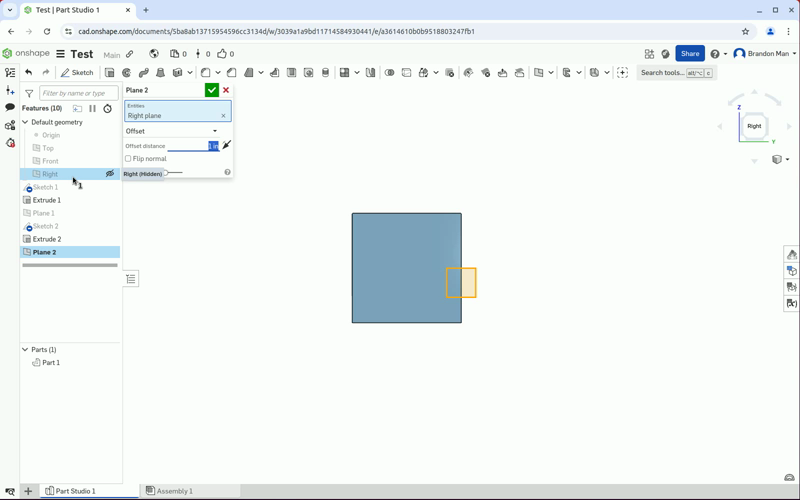
text(17.562)
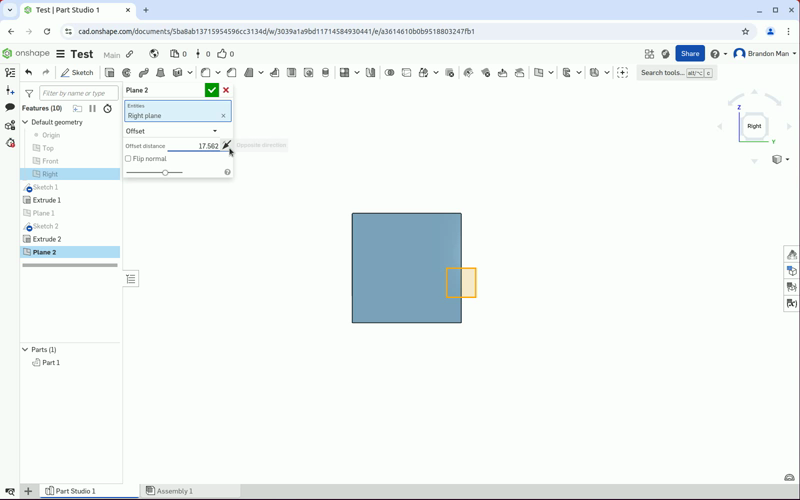
mouse_move(229, 147)
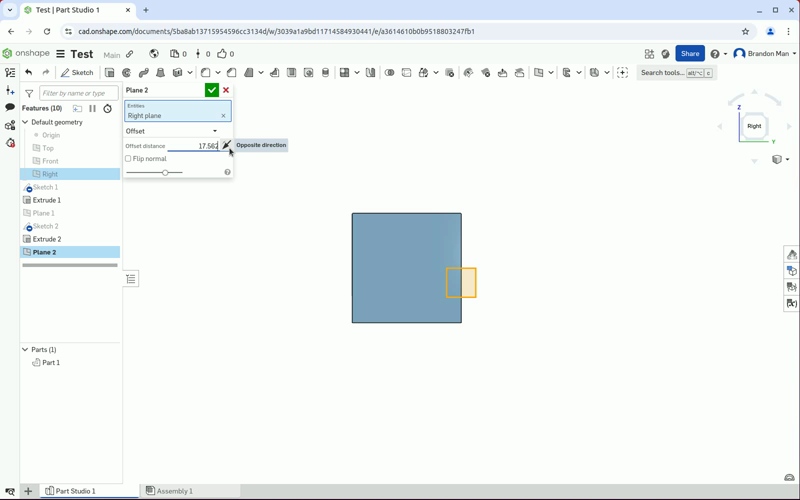
click(229, 147)
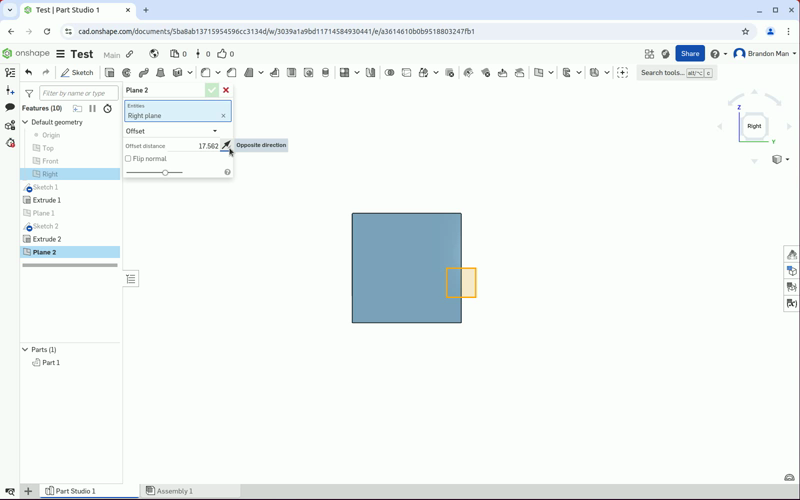
key(enter, 2)
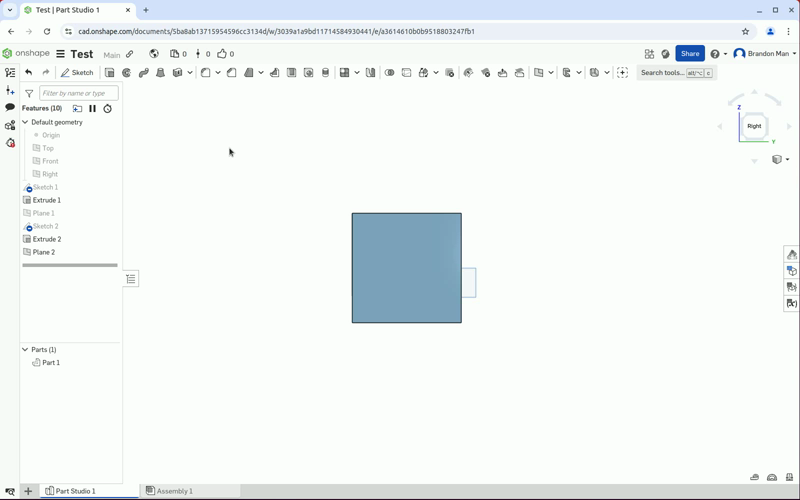
key(shift+s)
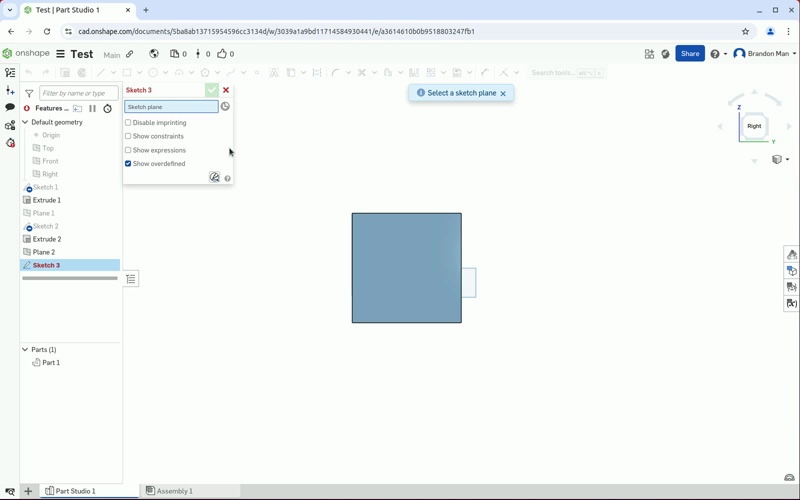
mouse_move(73, 254)
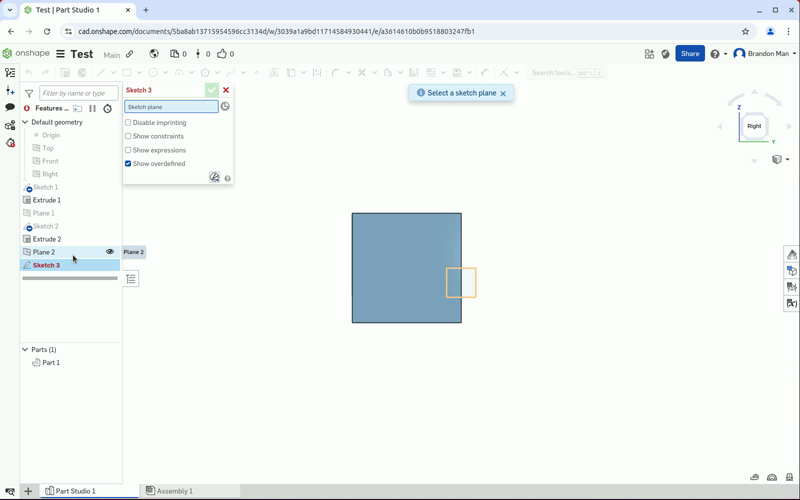
click(73, 254)
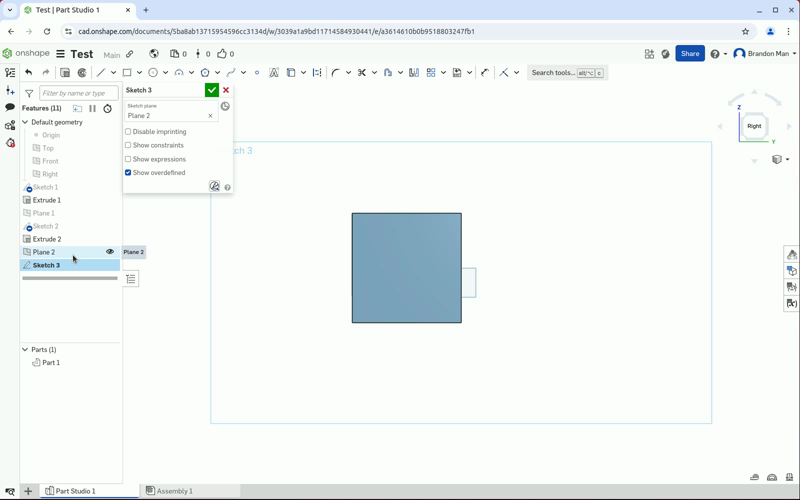
mouse_move(73, 352)
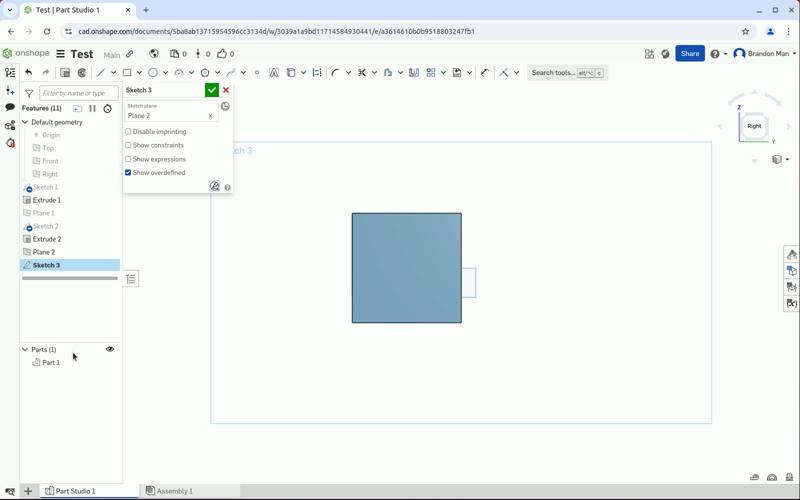
key(y)
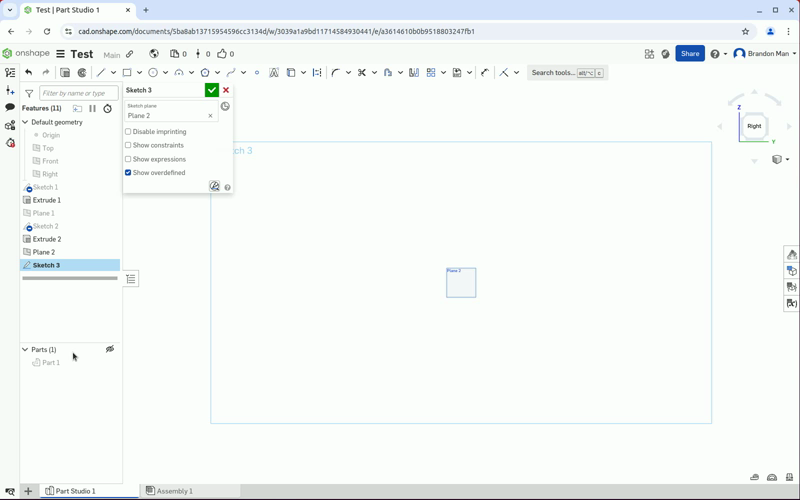
key(l)
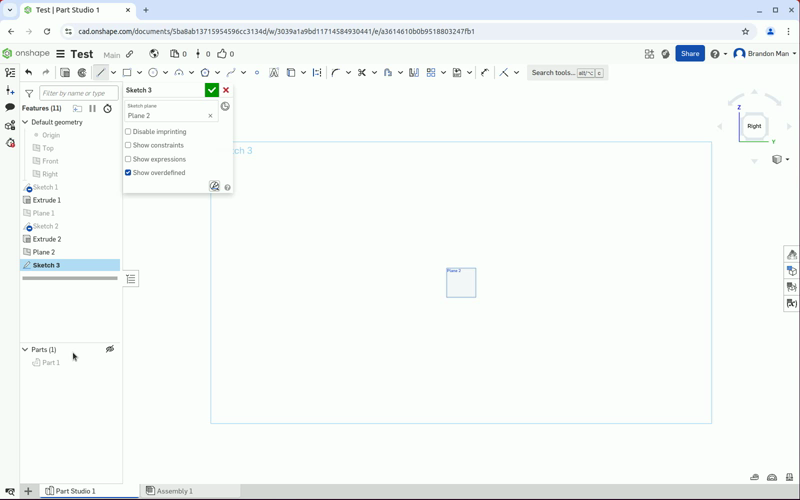
key_down(shift)
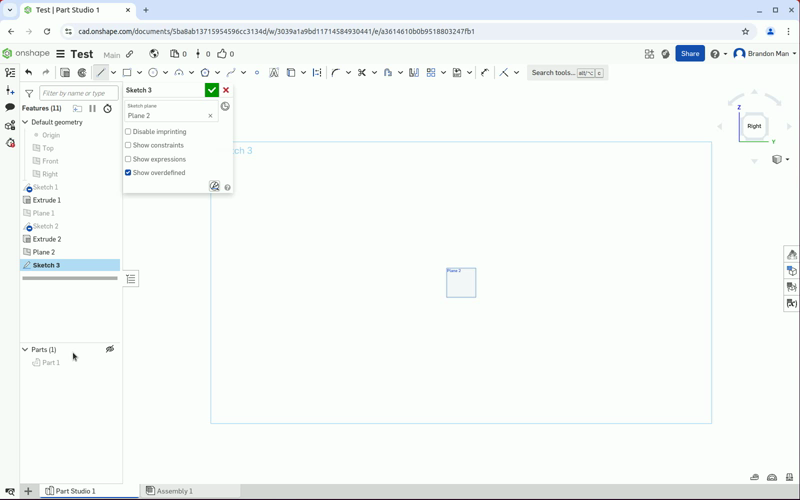
mouse_move(352, 295)
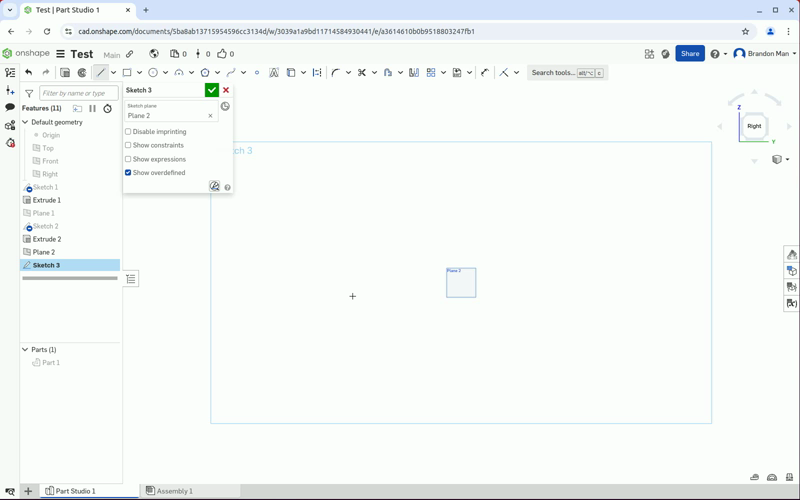
click(352, 295)
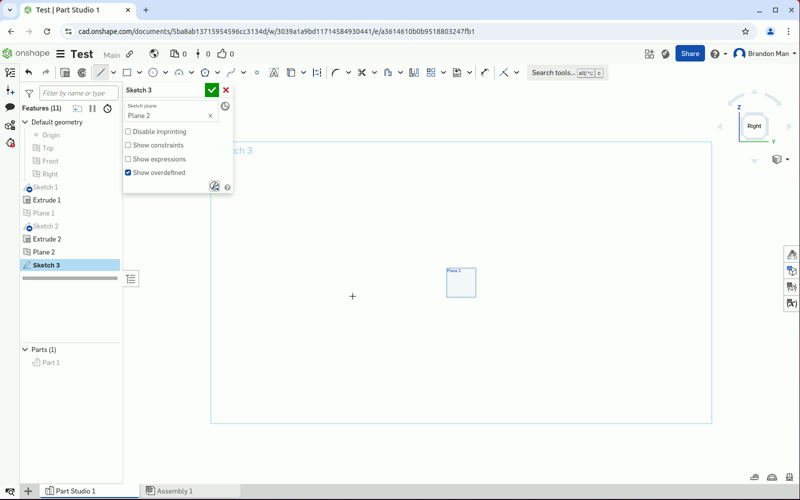
key_up(shift)
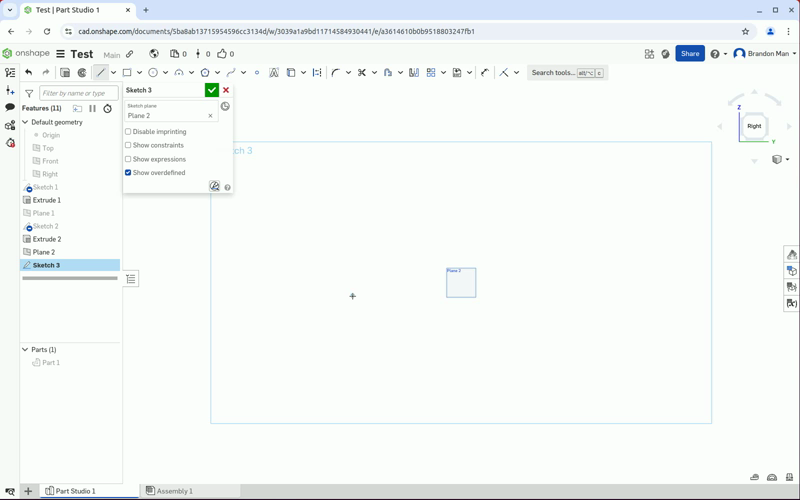
key_down(shift)
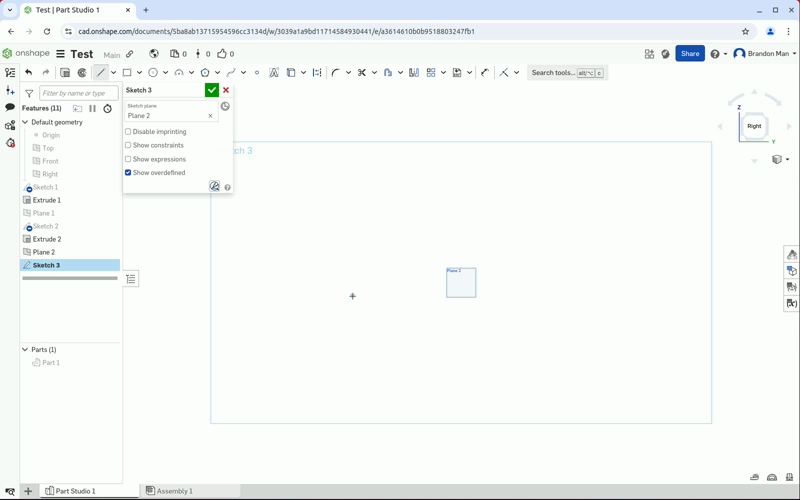
mouse_move(433, 295)
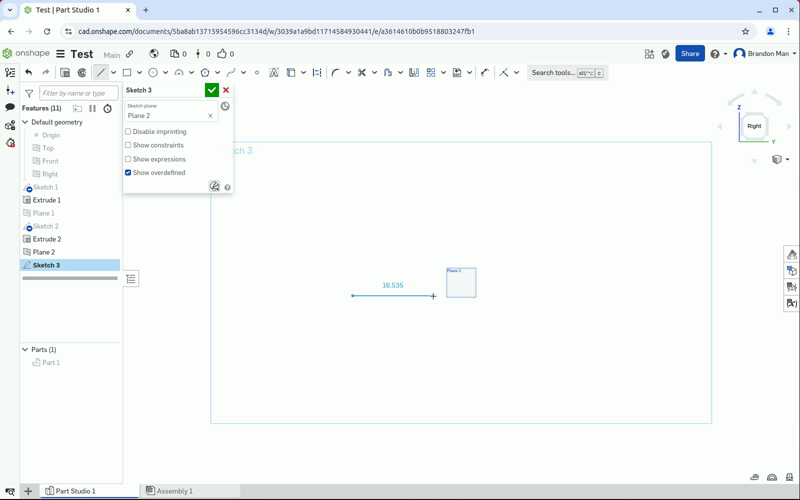
click(433, 295)
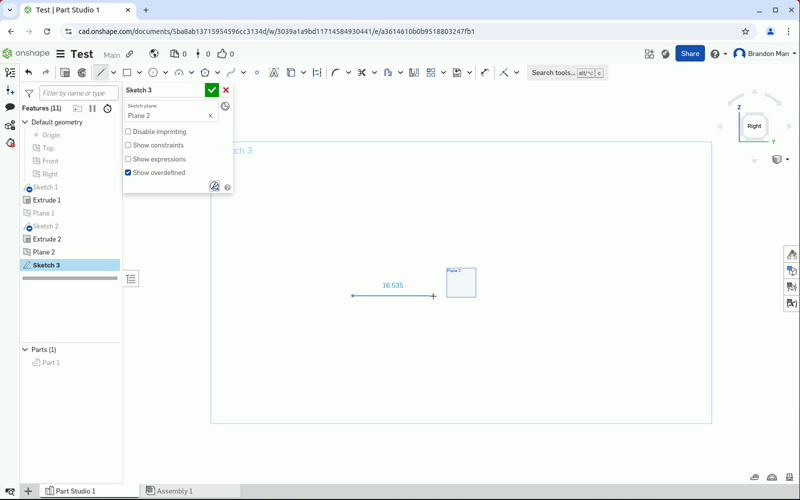
key_up(shift)
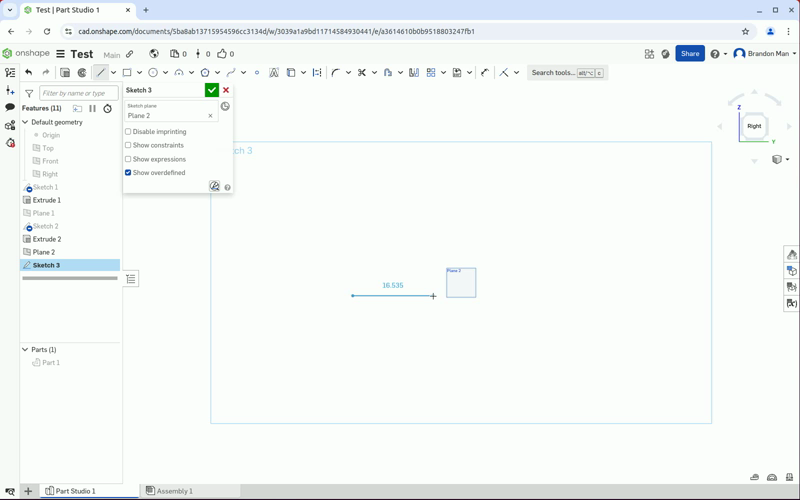
key_down(shift)
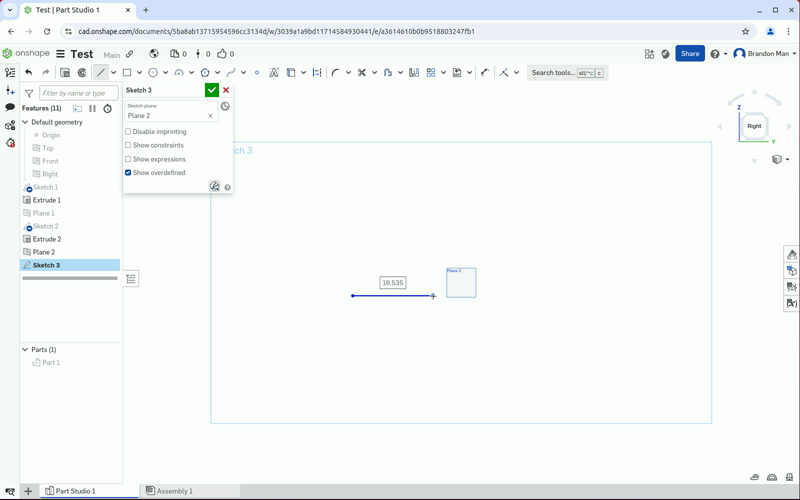
mouse_move(433, 213)
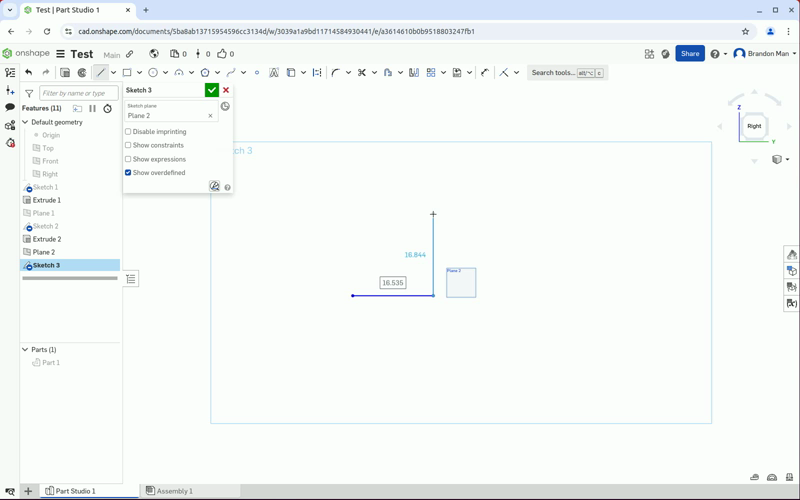
click(433, 213)
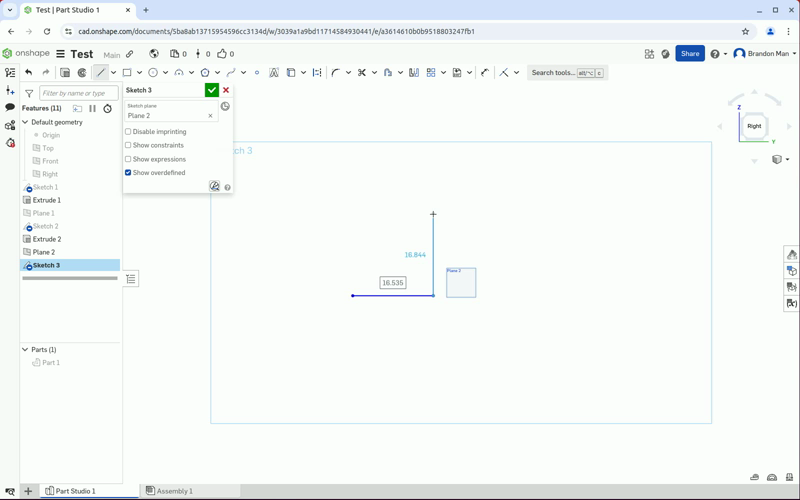
key_up(shift)
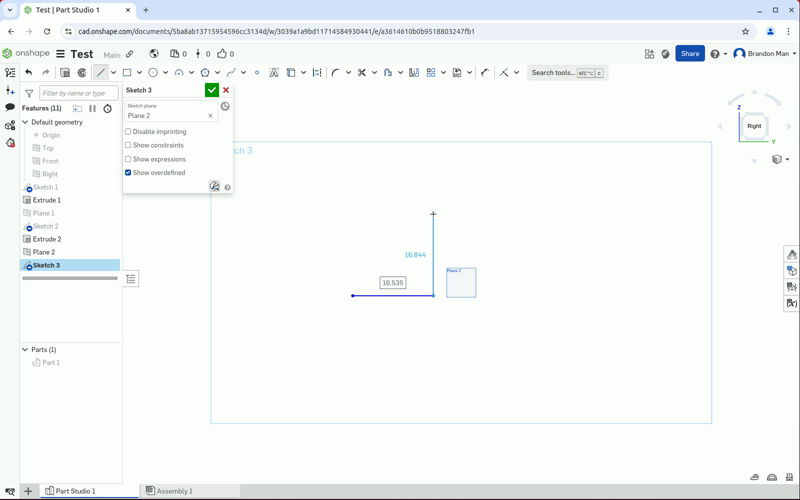
key_down(shift)
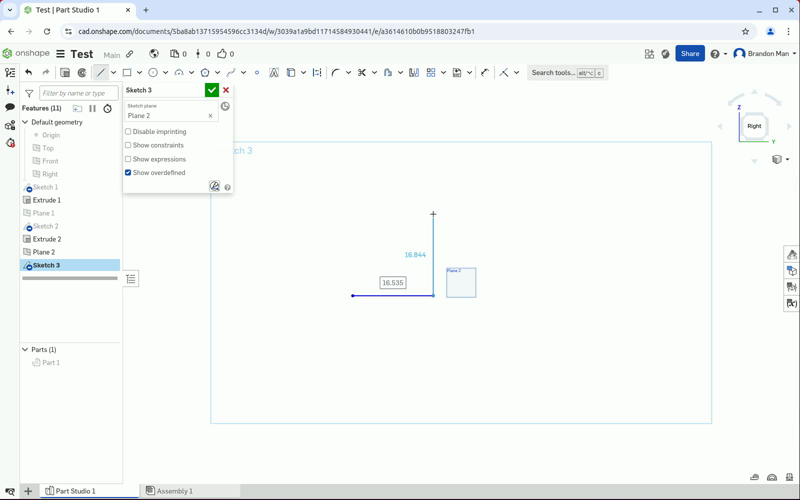
mouse_move(352, 295)
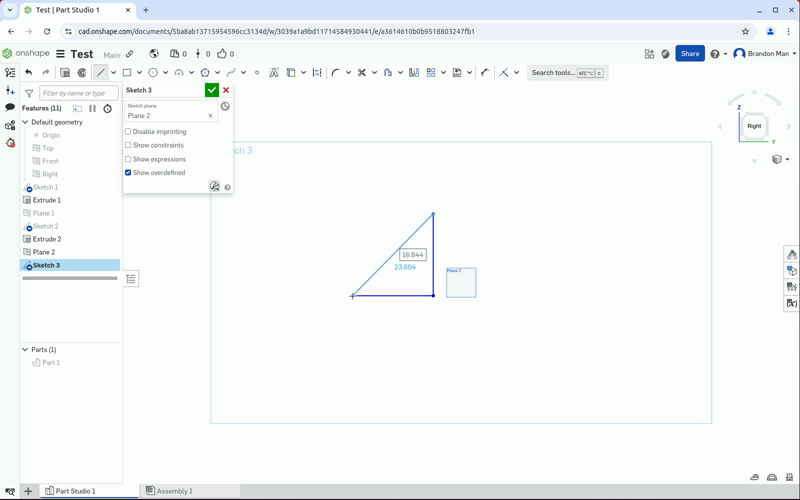
key_up(shift)
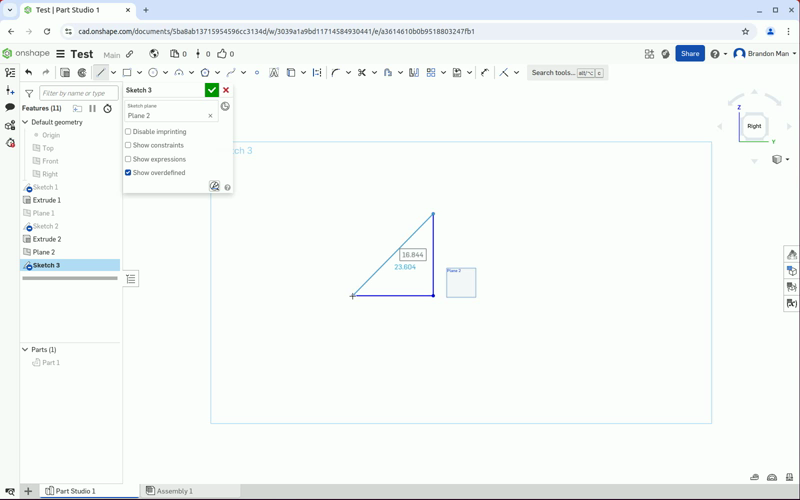
click(352, 295)
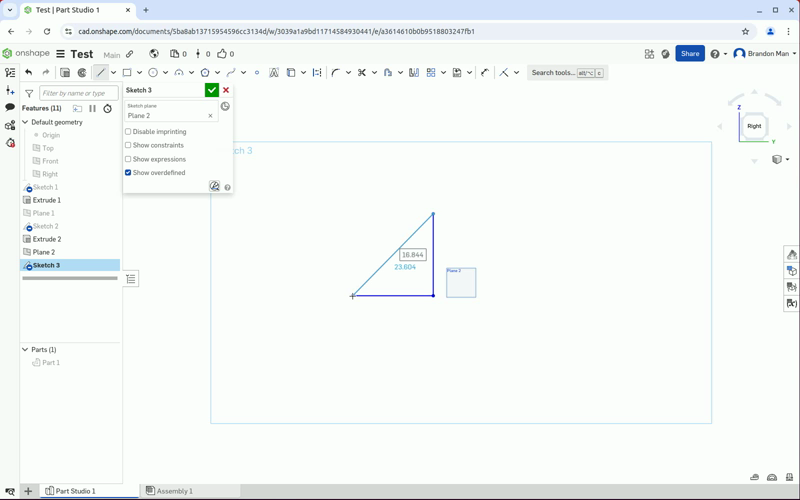
key(esc)
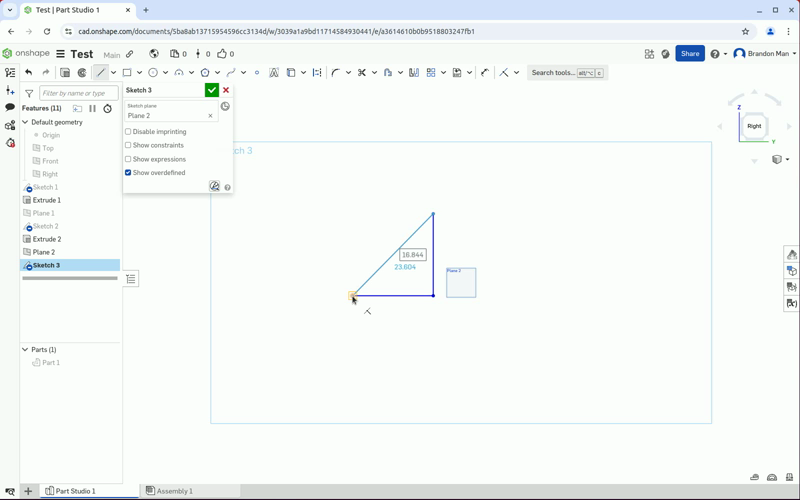
mouse_move(422, 274)
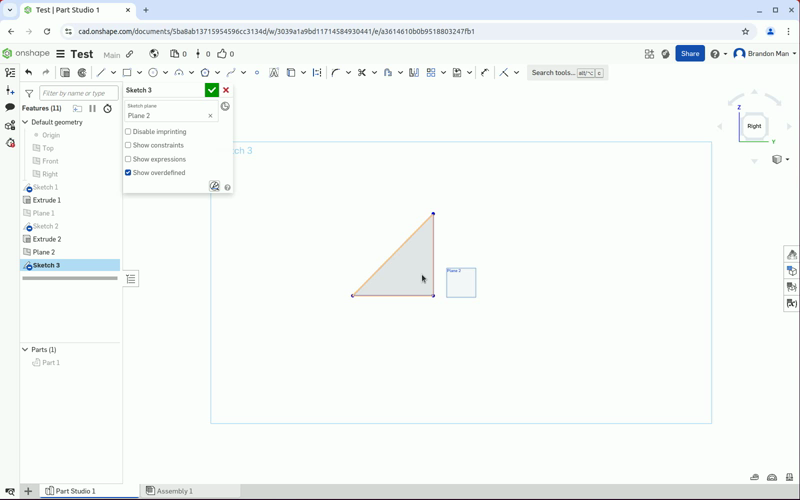
click(422, 274)
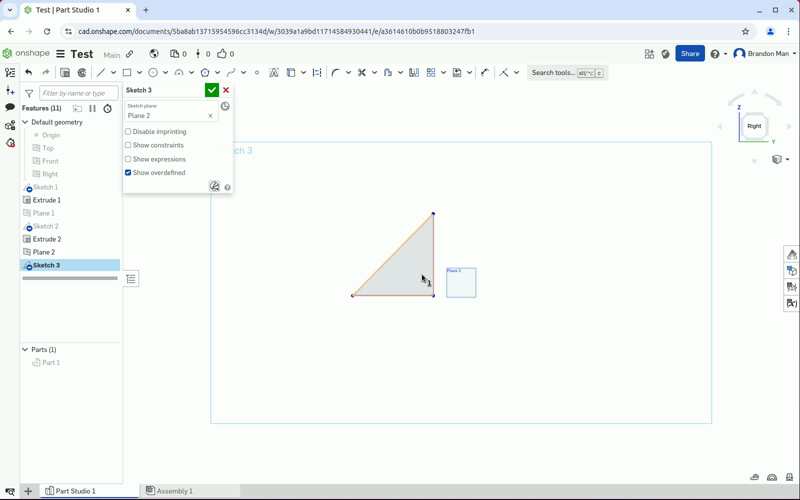
mouse_move(73, 352)
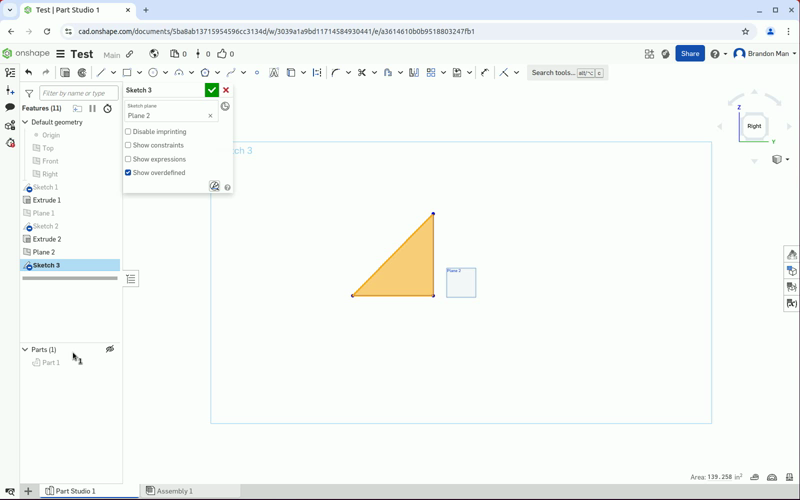
key(shift+y)
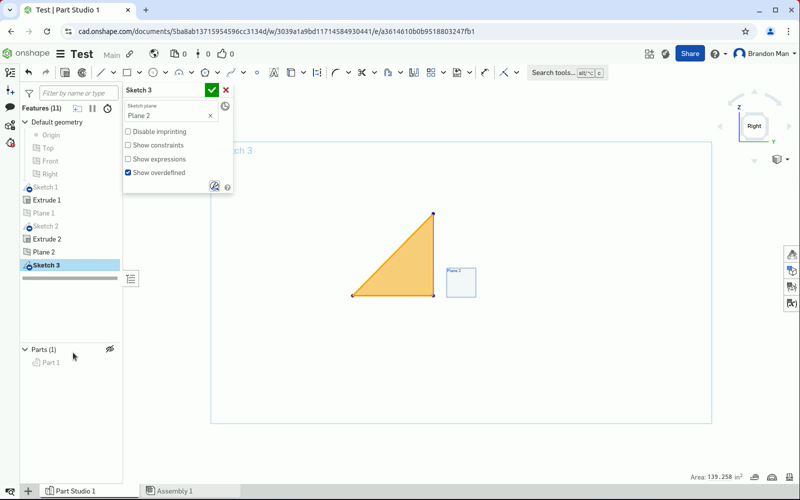
key(shift+e)
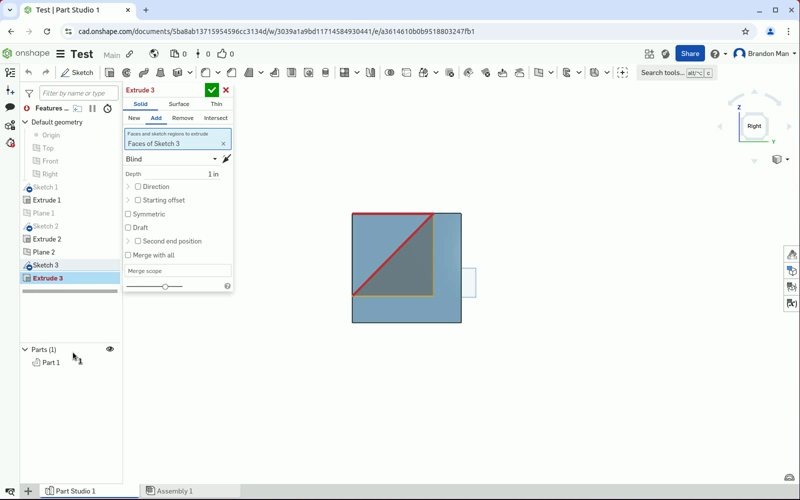
mouse_move(143, 106)
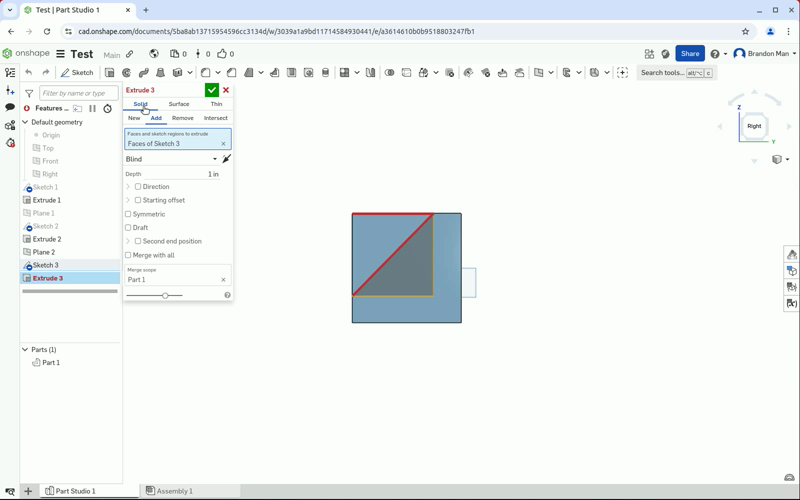
click(143, 106)
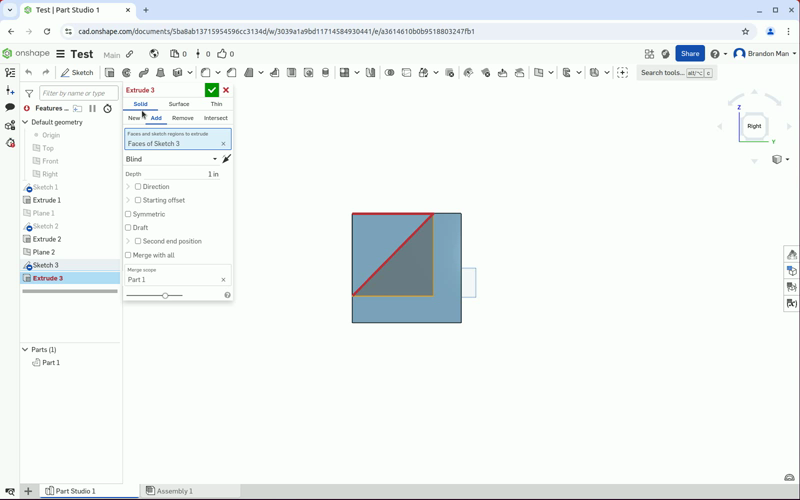
mouse_move(137, 120)
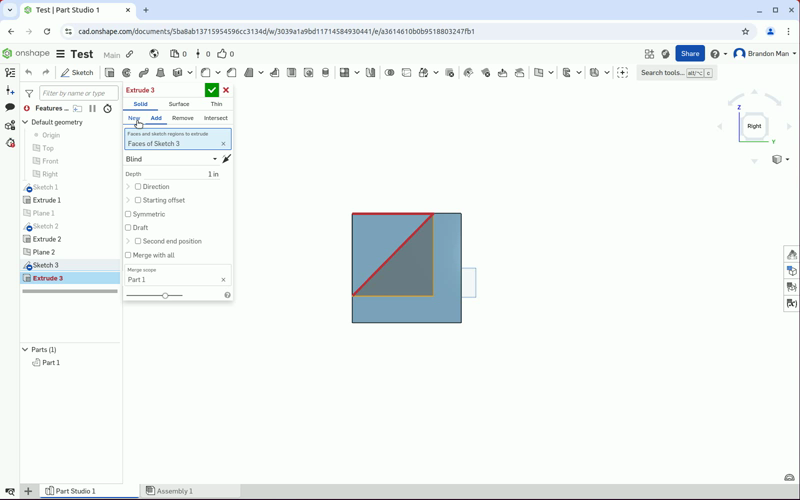
click(137, 120)
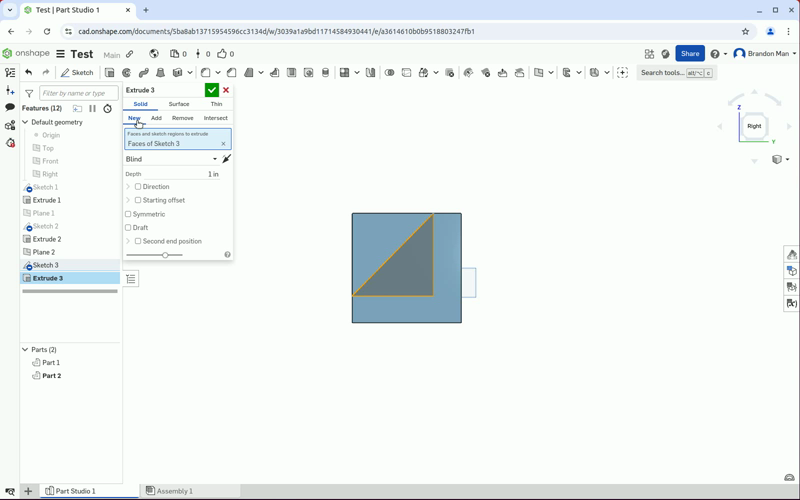
key(tab, 4)
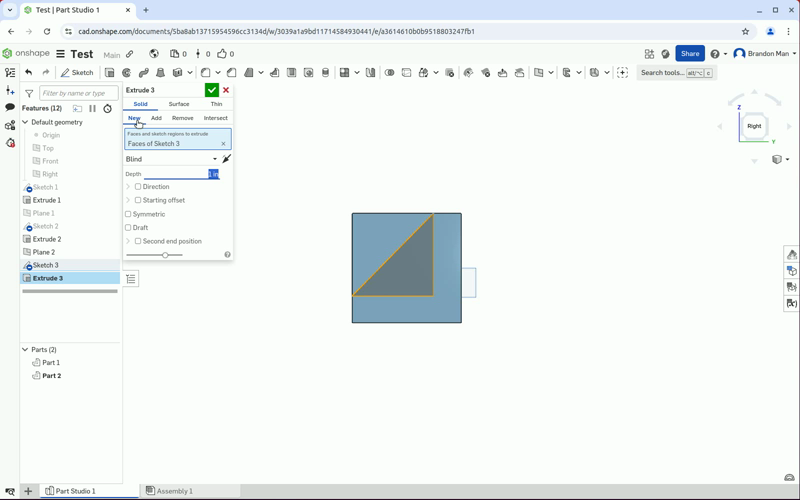
text(30.57)
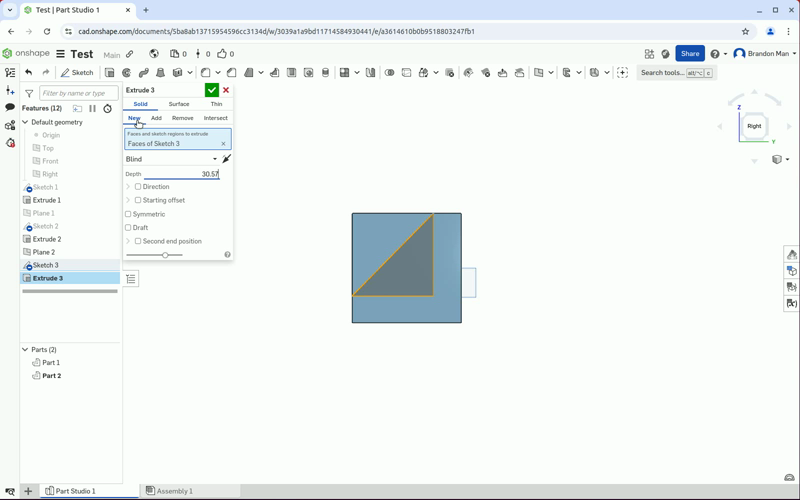
key(enter)
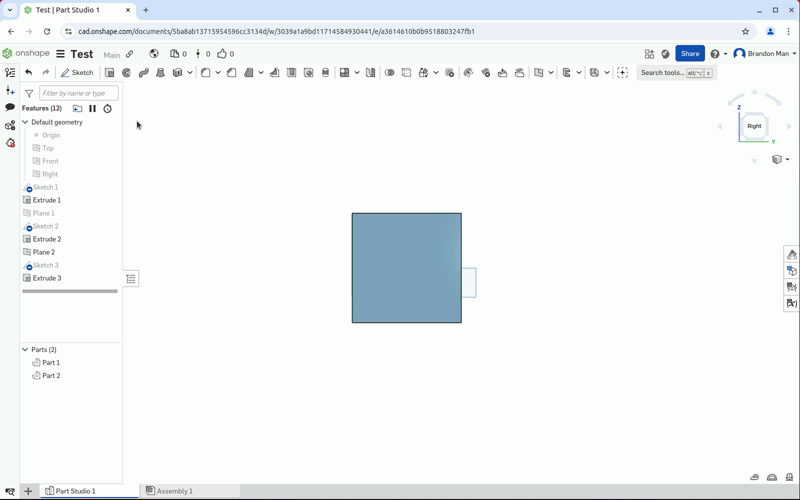
key(shift+h)
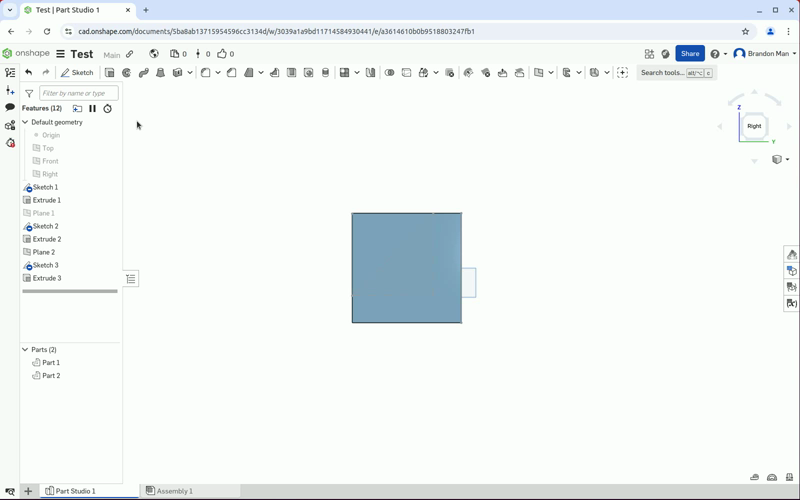
key(shift+h)
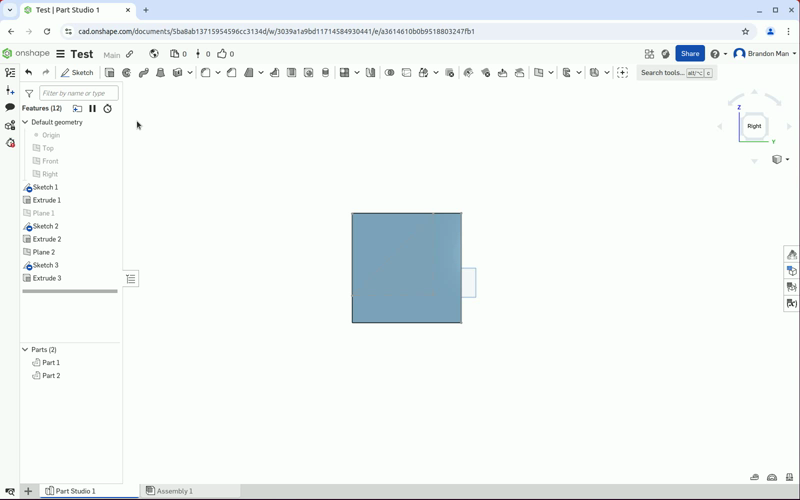
key(shift+7)
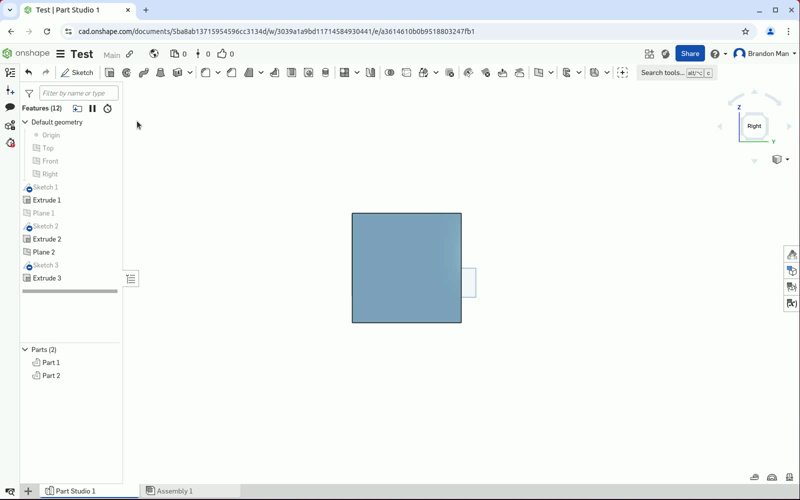
key(right, 2)
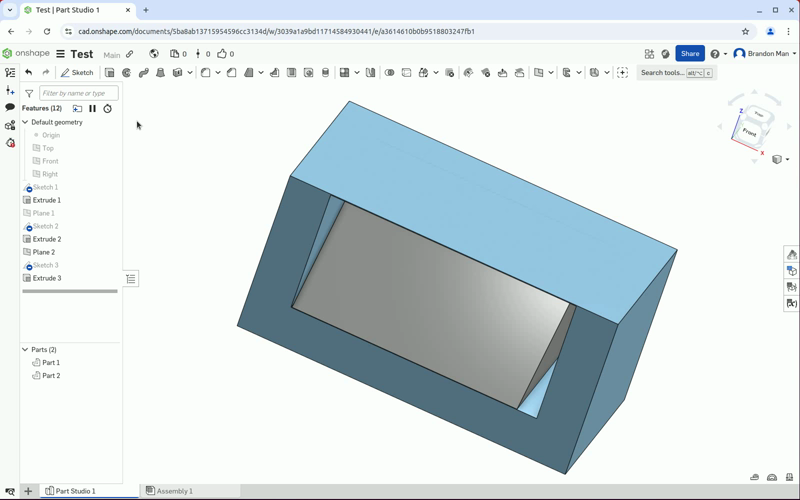
key(down, 2)
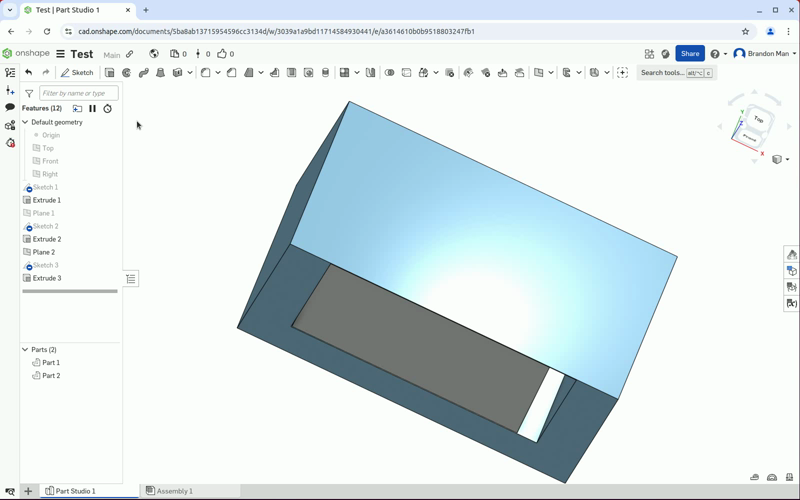
key(up, 2)
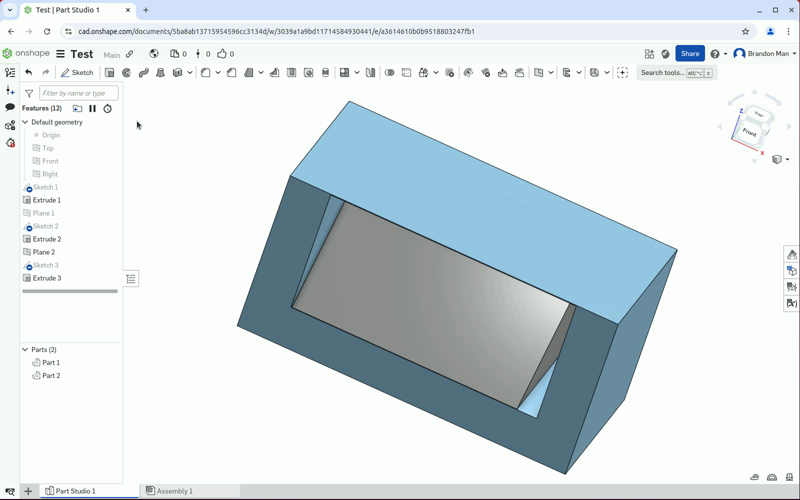
key(left, 2)
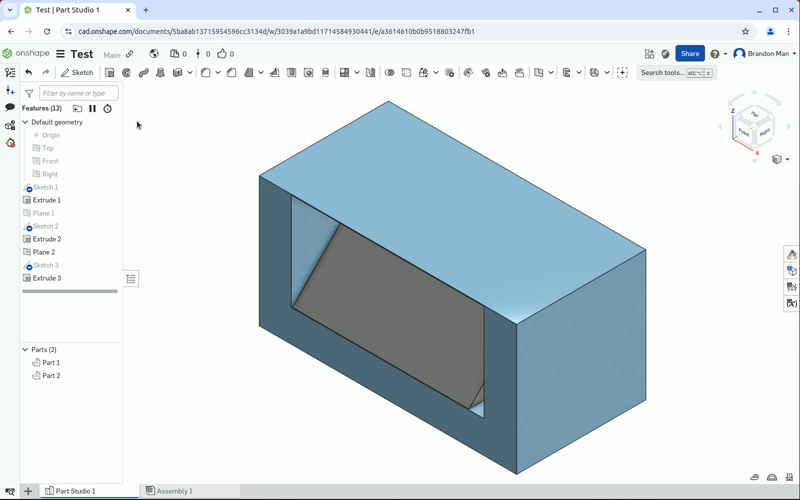
mouse_move(73, 189)
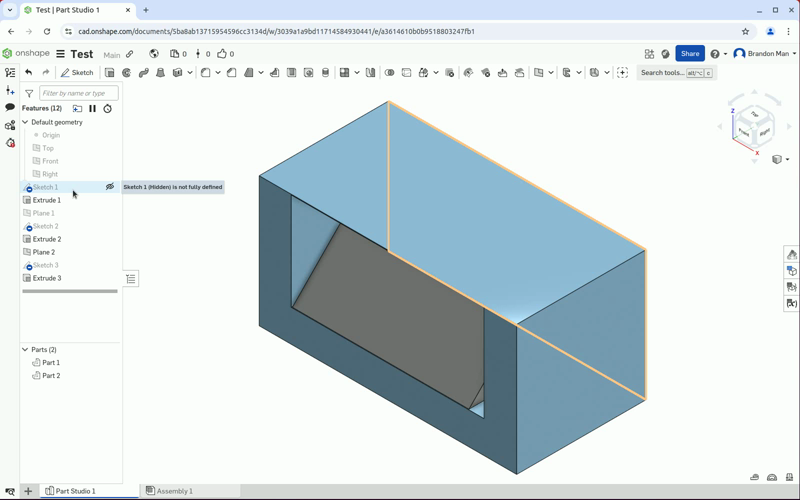
click(73, 189)